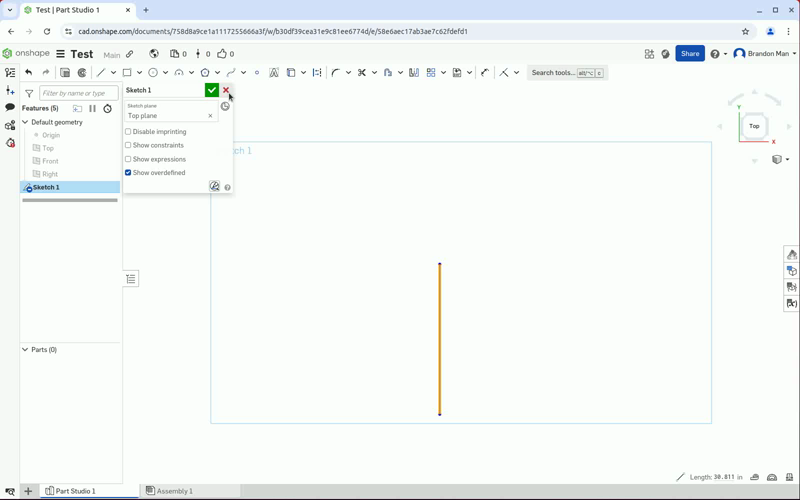
key(shift+h)
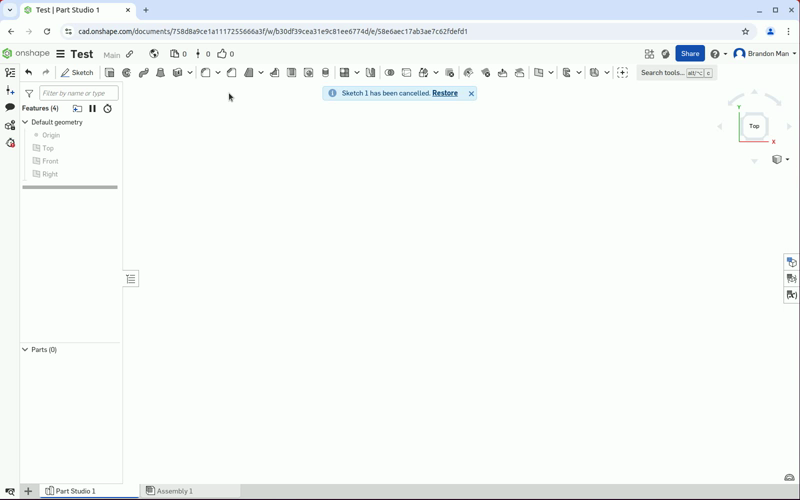
mouse_move(73, 352)
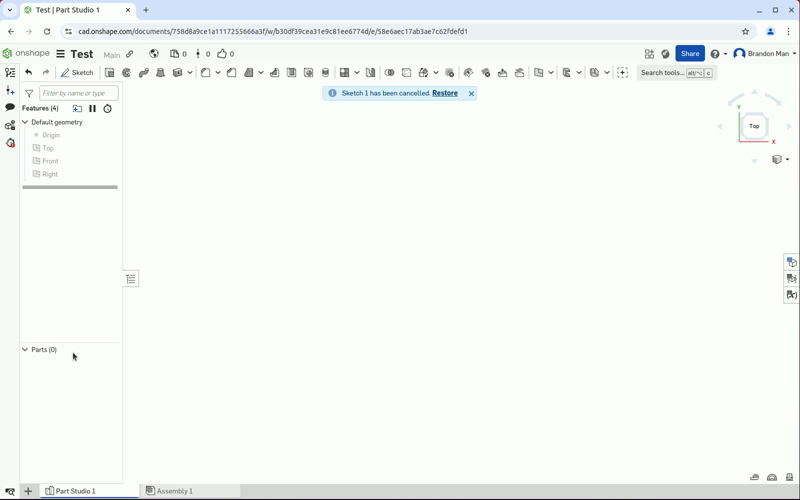
key(y)
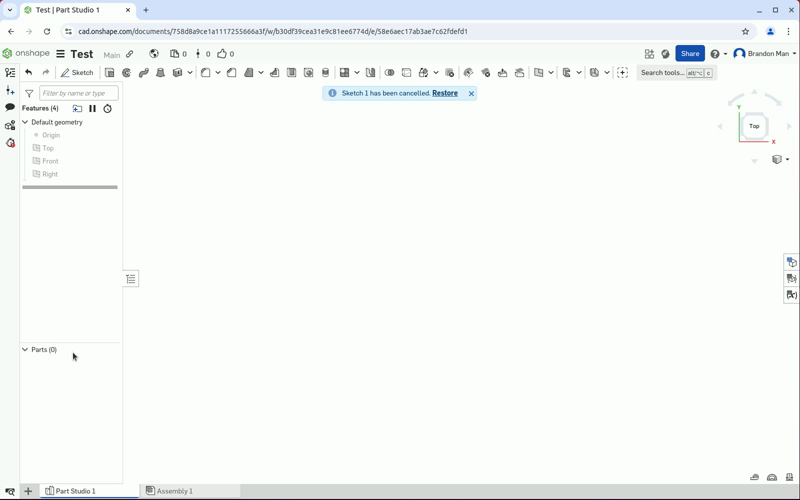
key(shift+p)
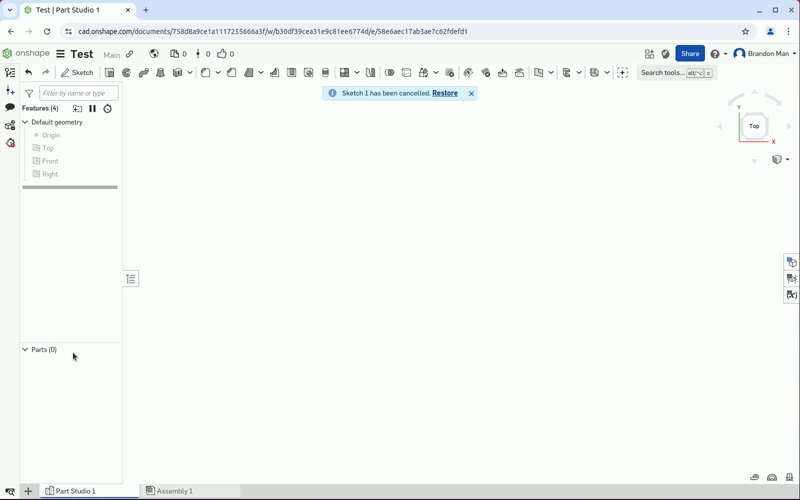
key(space)
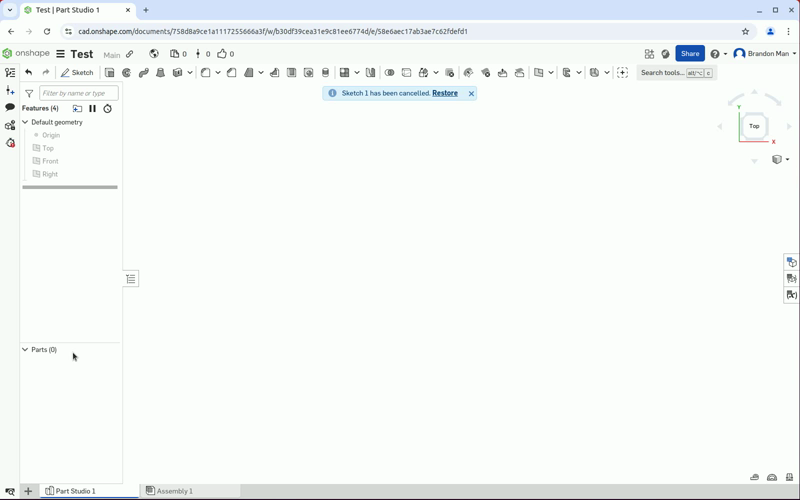
key_down(shift)
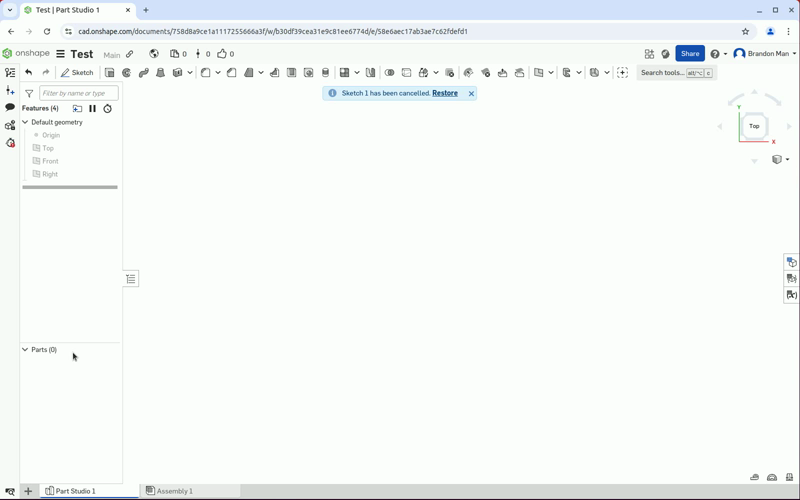
key(up)
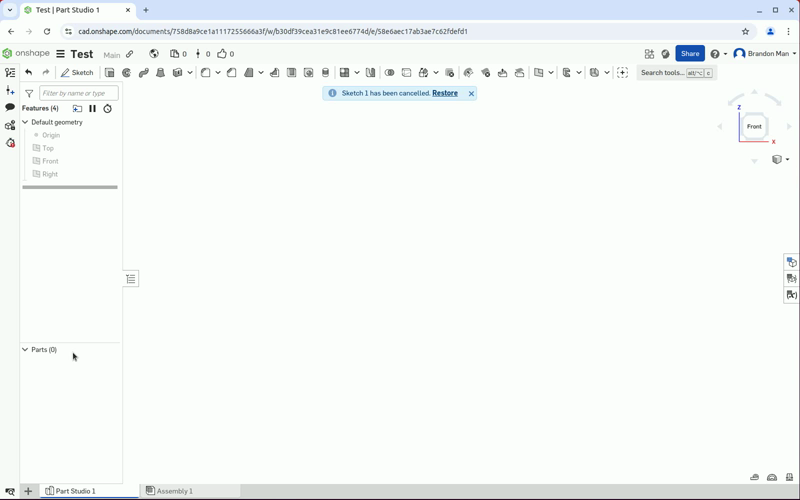
key_up(shift)
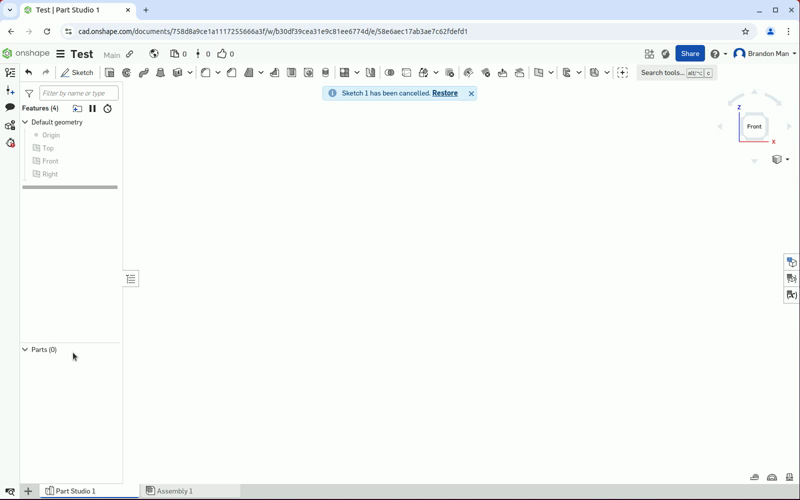
mouse_move(73, 352)
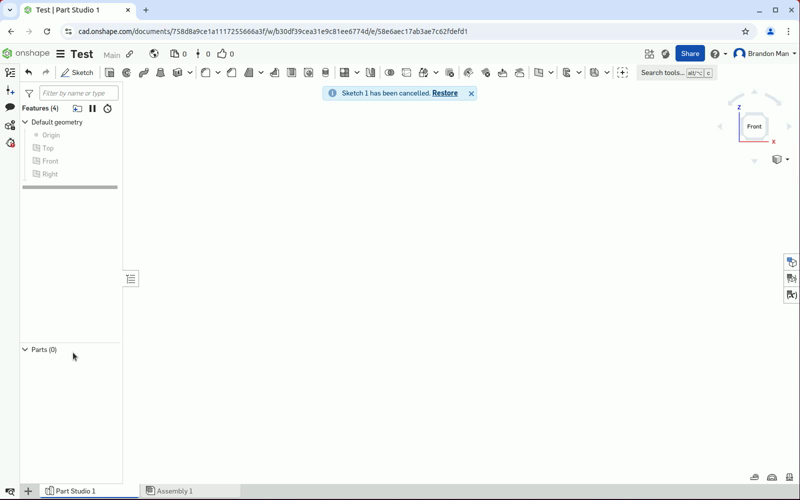
key(shift+y)
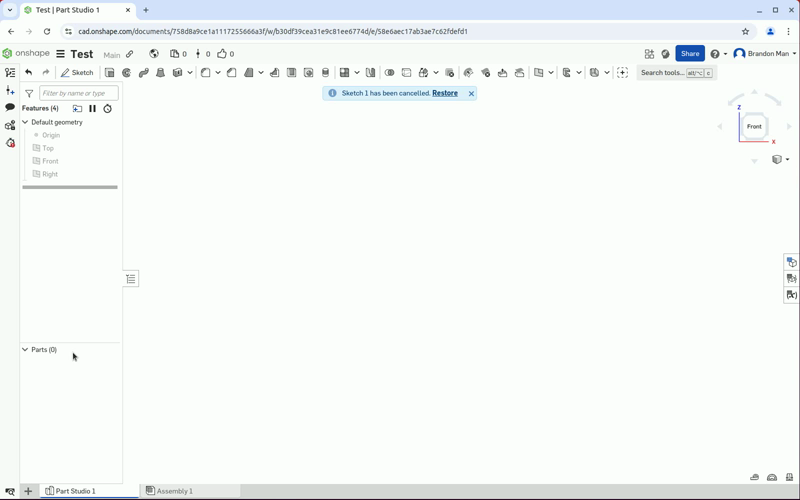
key(shift+s)
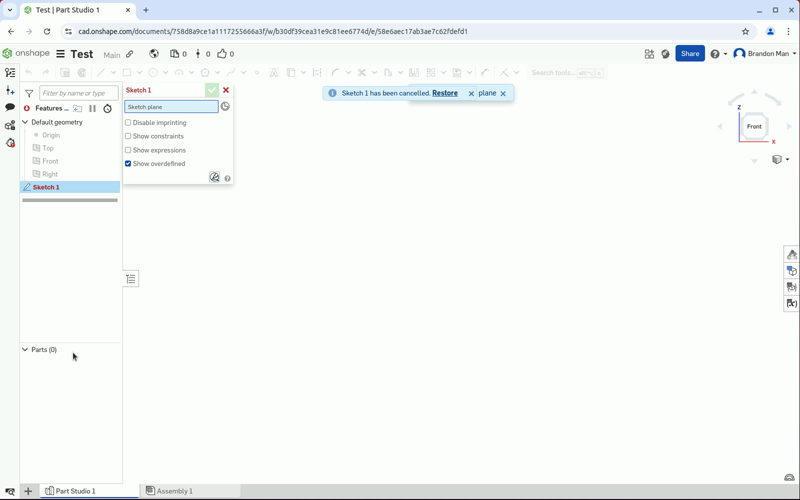
mouse_move(73, 163)
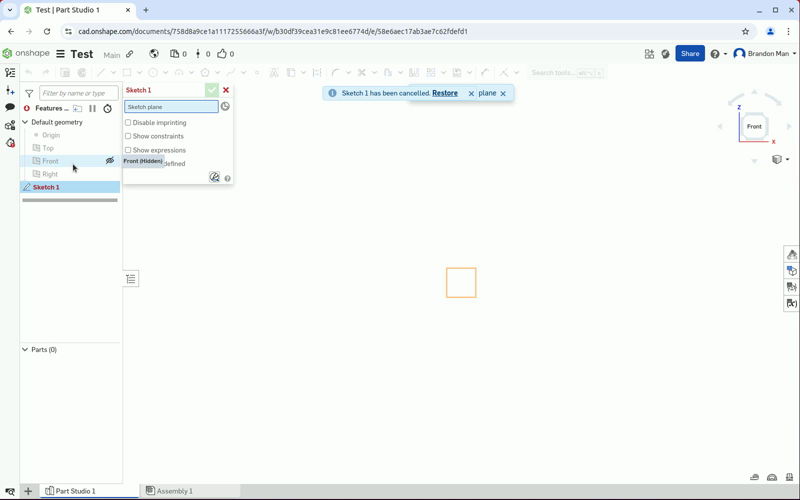
click(73, 163)
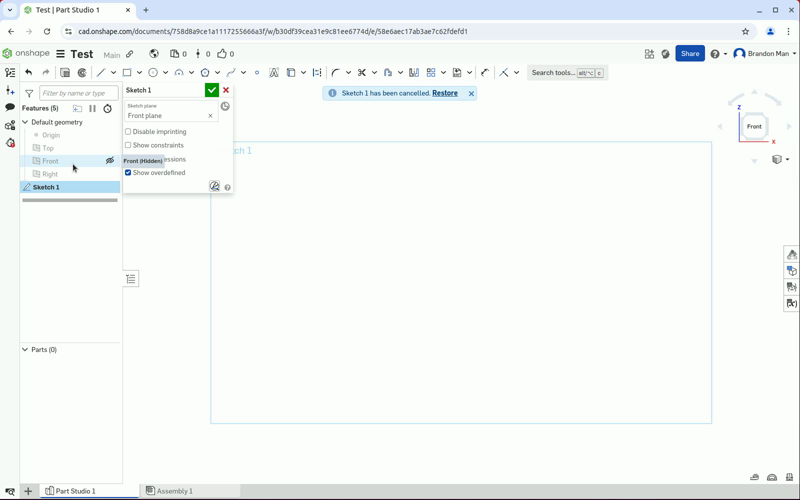
mouse_move(73, 352)
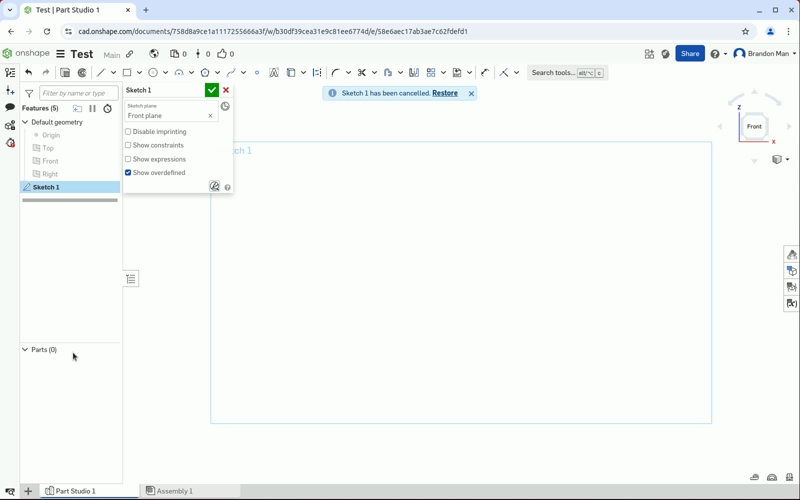
key(y)
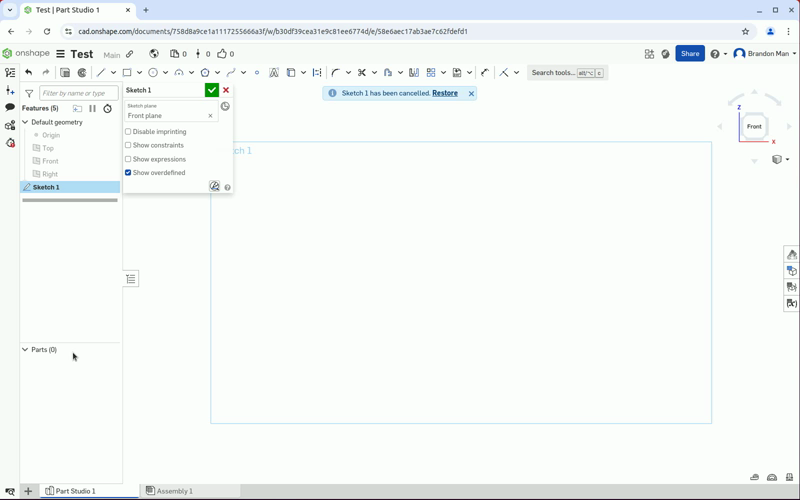
key(l)
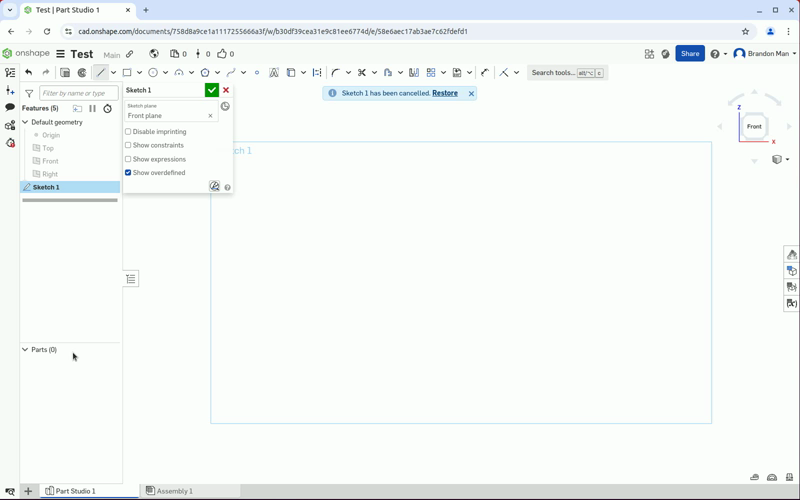
key_down(shift)
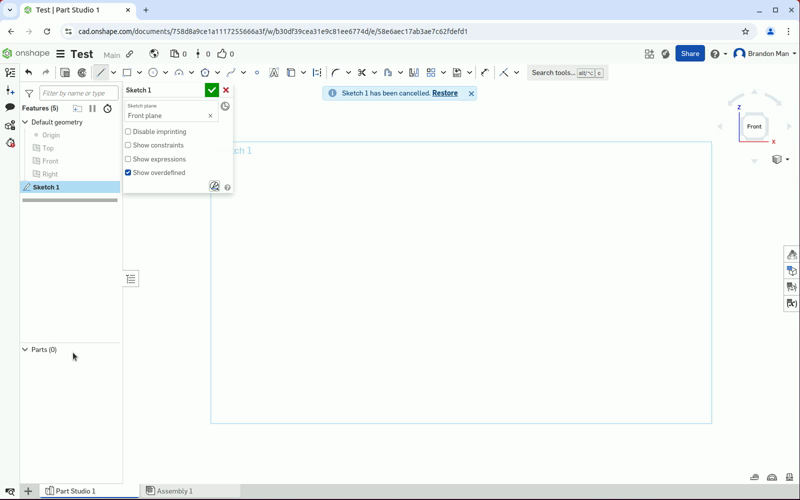
mouse_move(460, 282)
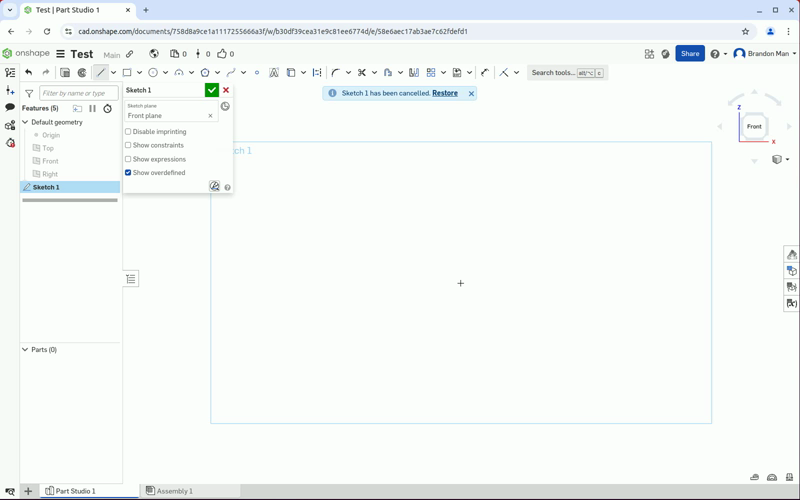
click(460, 282)
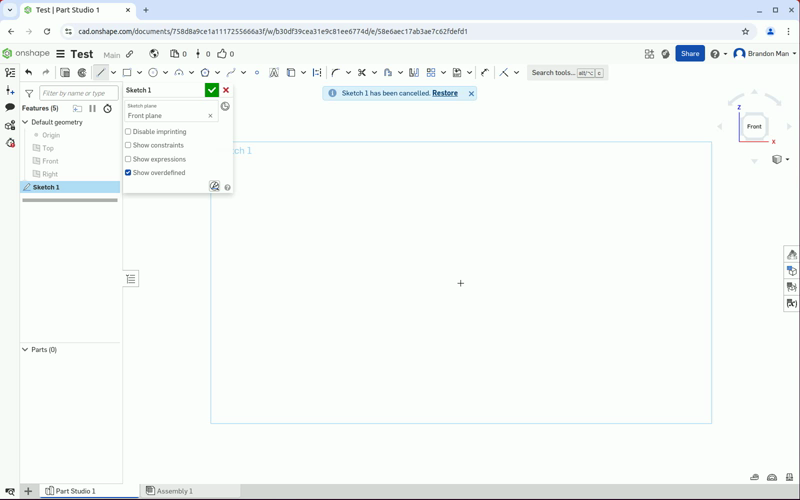
key_up(shift)
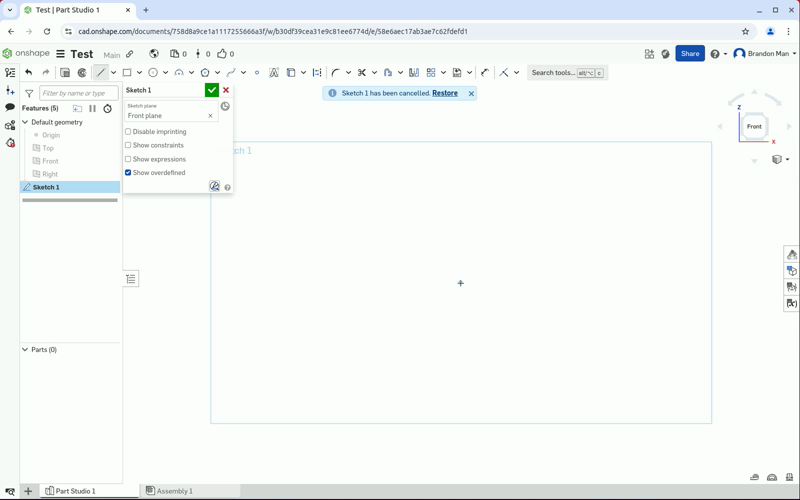
key_down(shift)
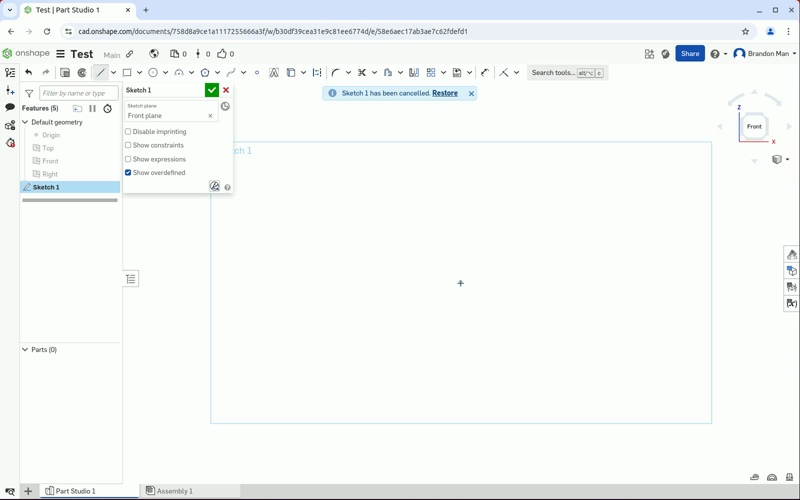
mouse_move(490, 282)
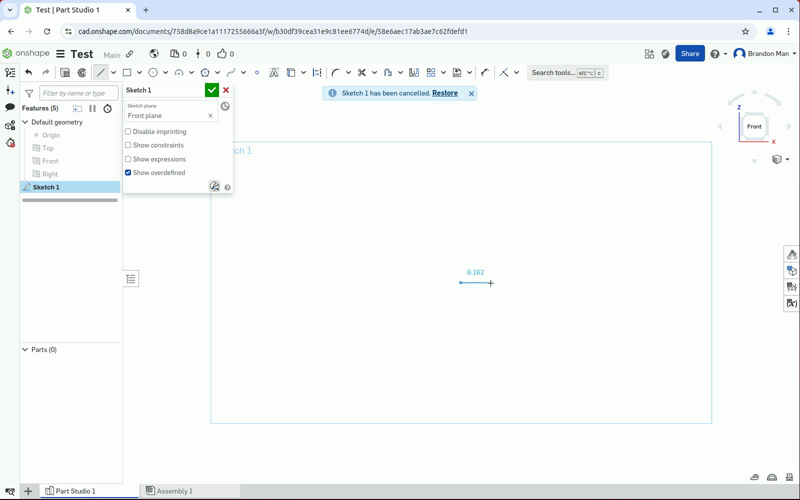
mouse_move(517, 282)
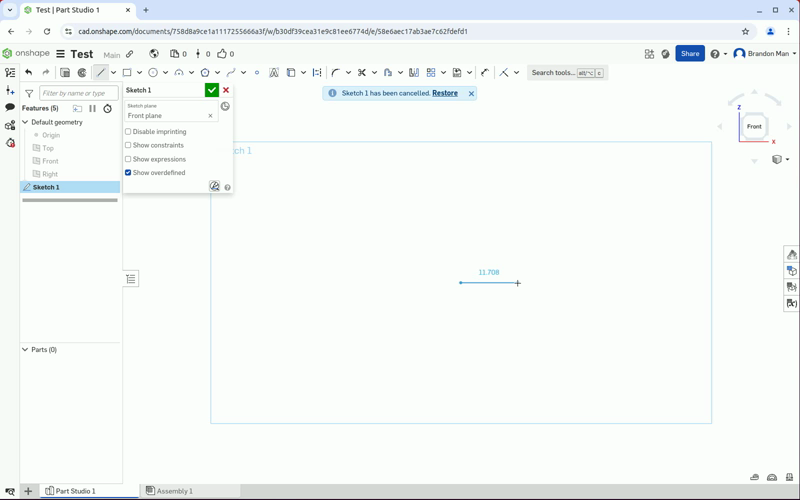
click(517, 282)
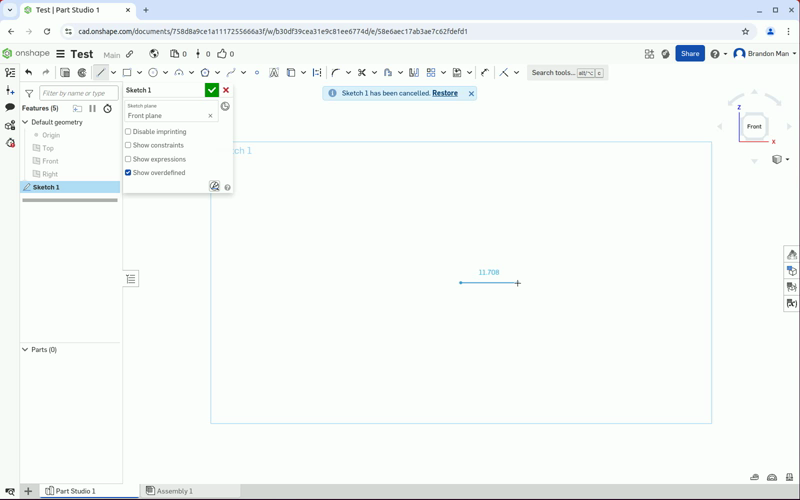
key_up(shift)
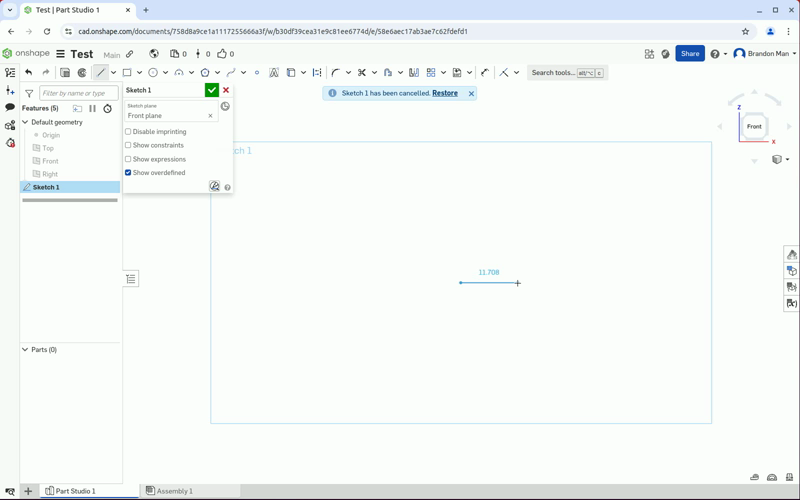
key_down(shift)
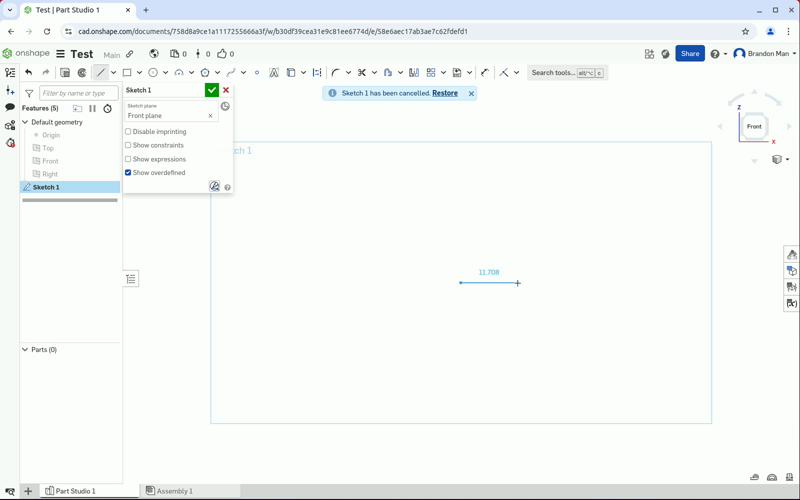
mouse_move(517, 170)
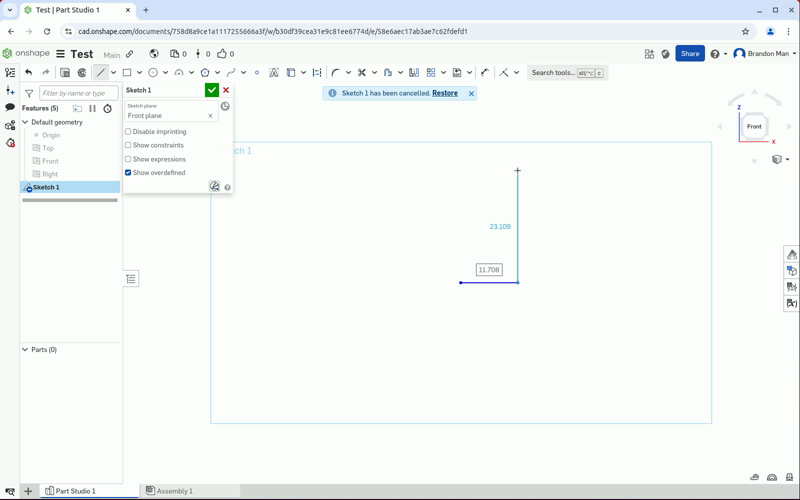
click(517, 170)
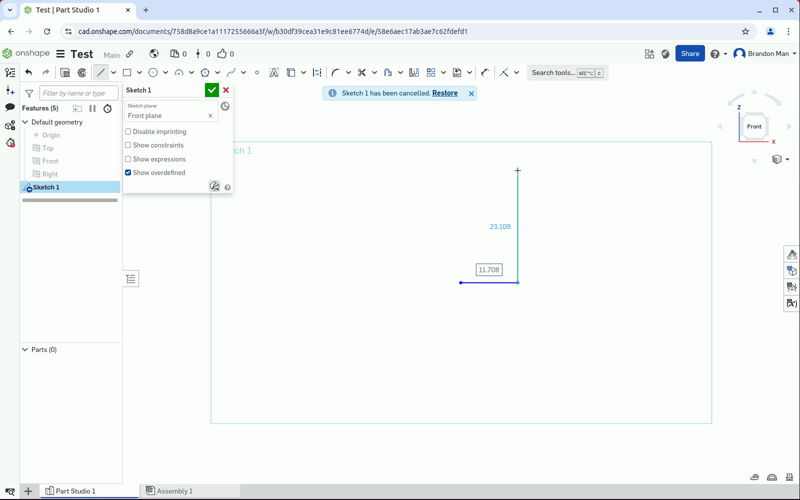
key_up(shift)
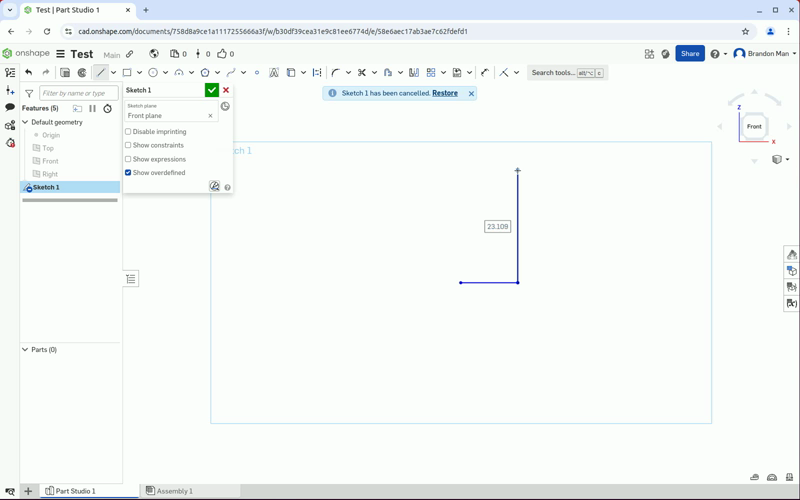
key_down(shift)
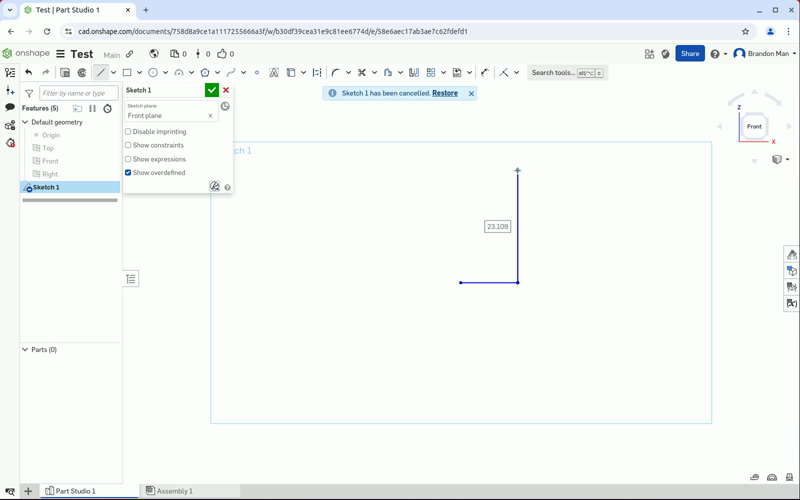
mouse_move(547, 170)
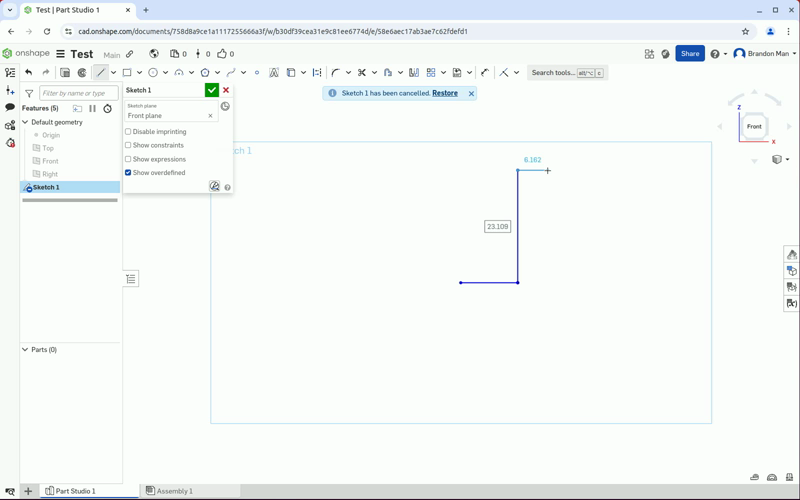
mouse_move(460, 170)
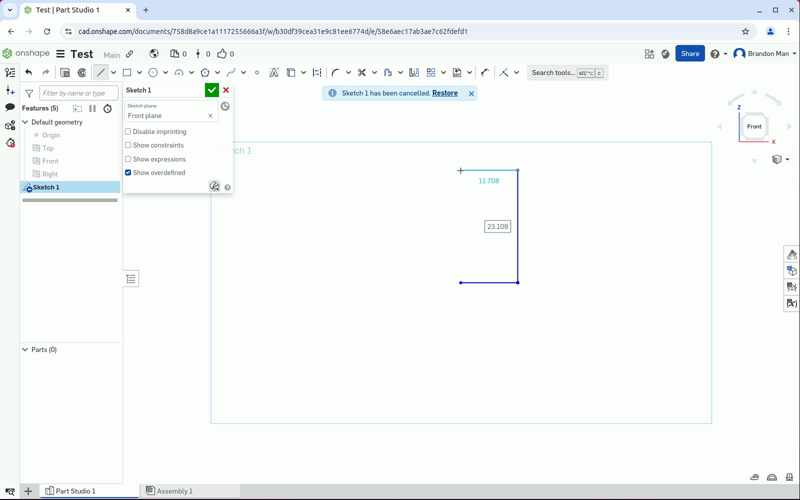
click(460, 170)
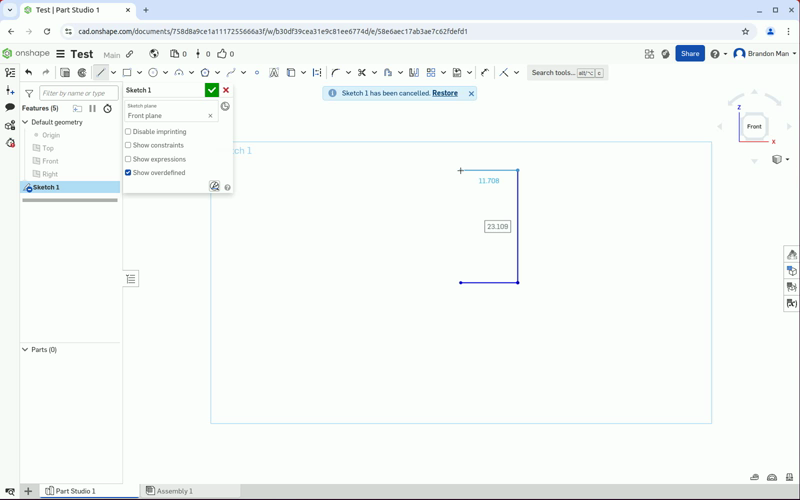
key_up(shift)
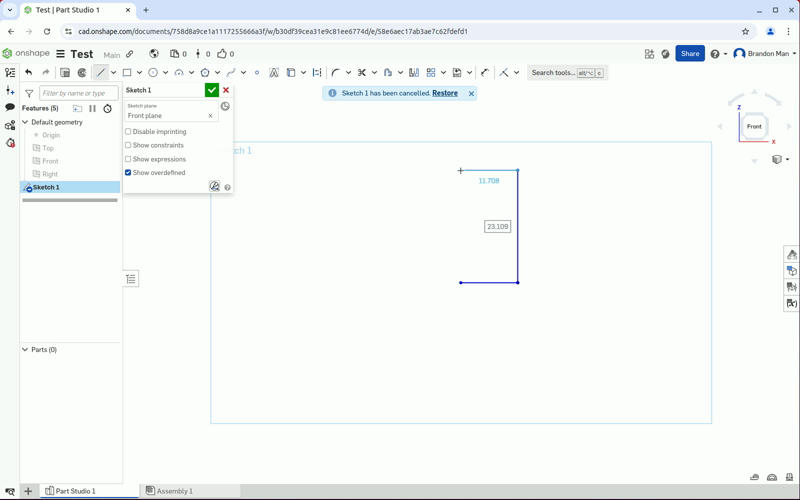
key_down(shift)
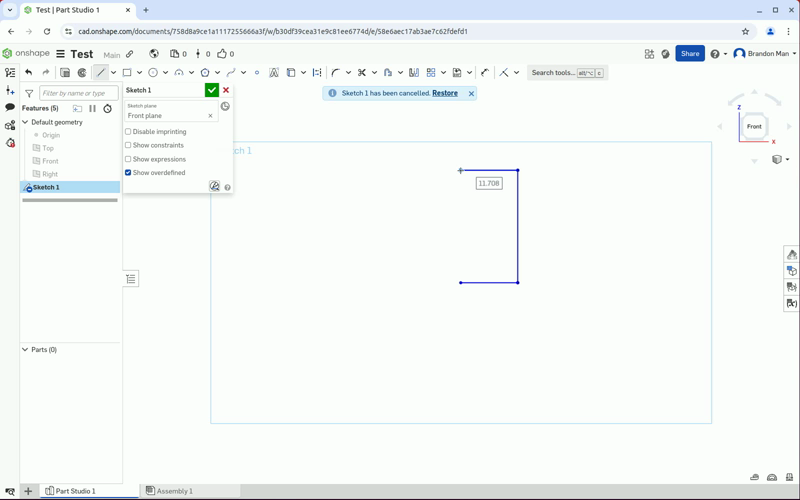
mouse_move(460, 282)
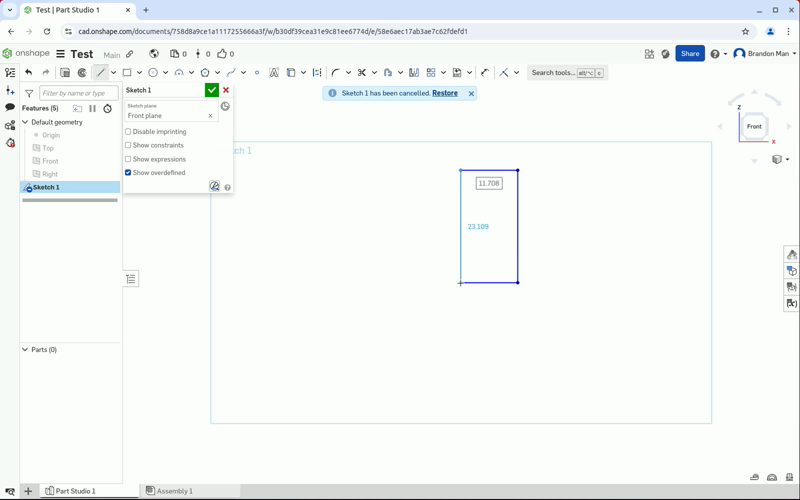
key_up(shift)
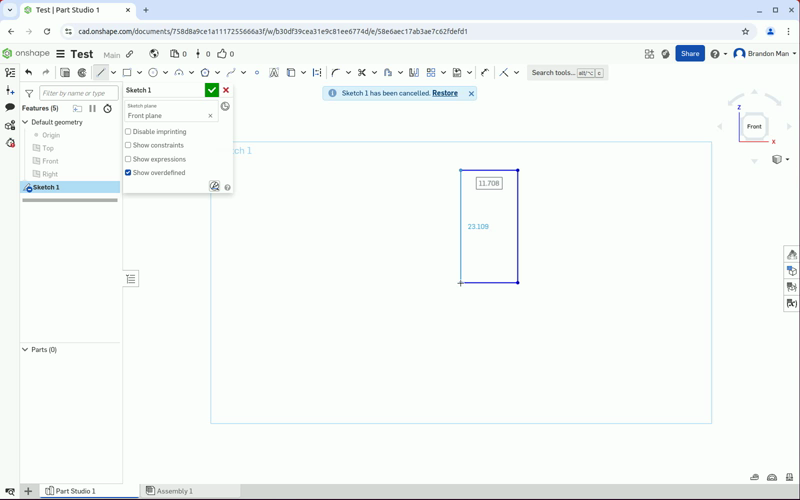
click(460, 282)
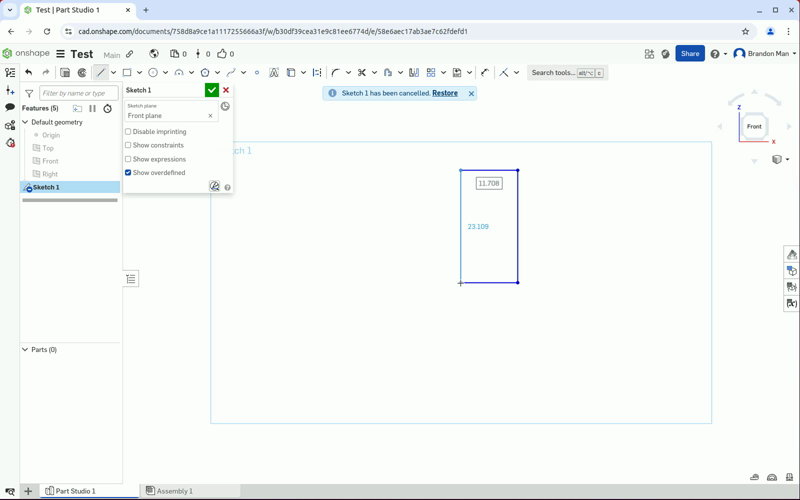
key(esc)
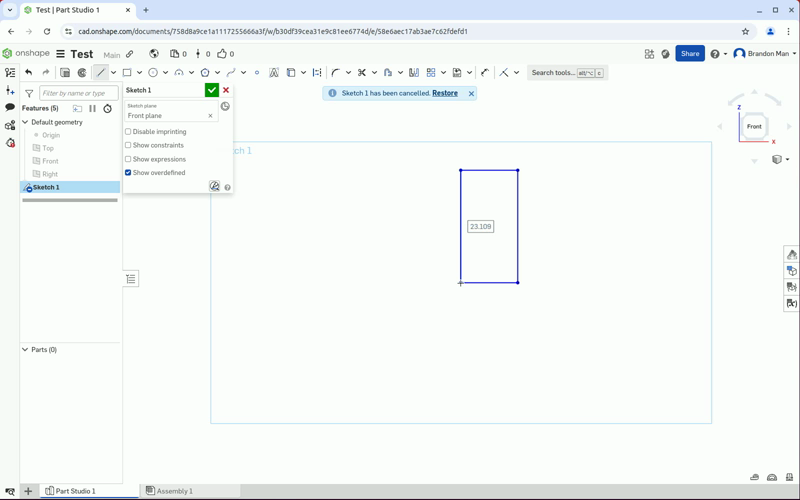
mouse_move(483, 245)
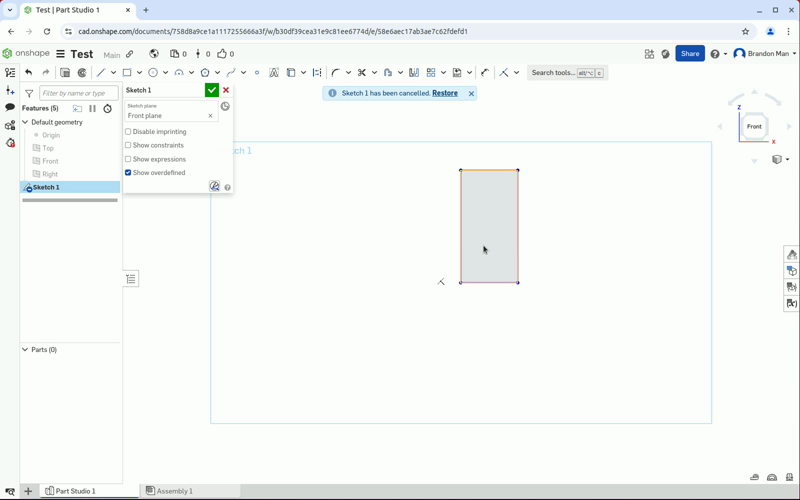
click(483, 245)
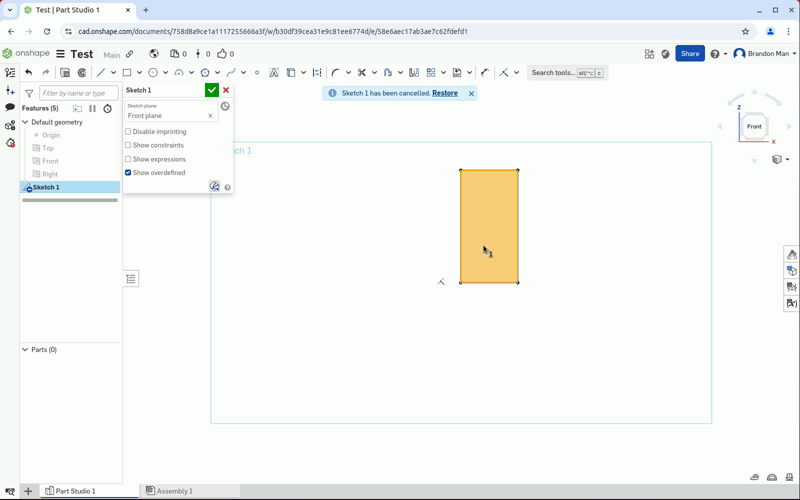
mouse_move(73, 352)
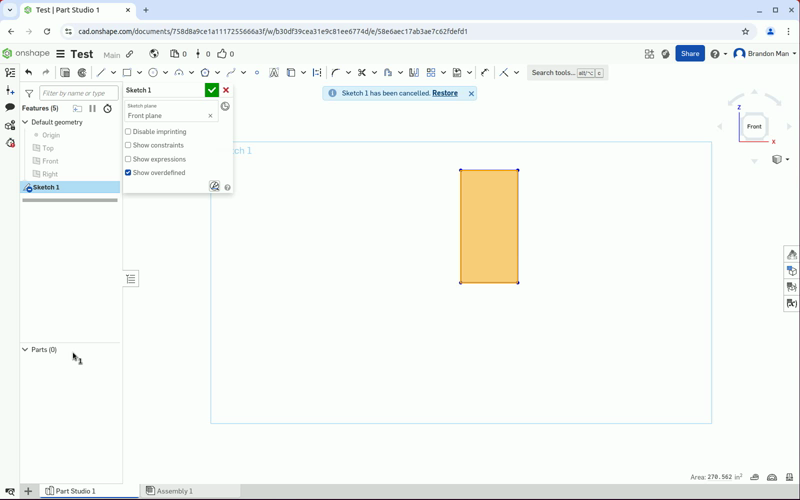
key(shift+y)
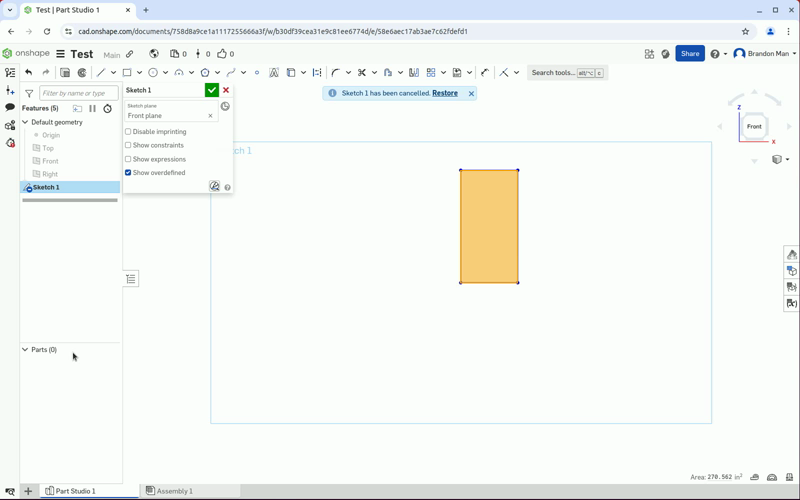
key(shift+e)
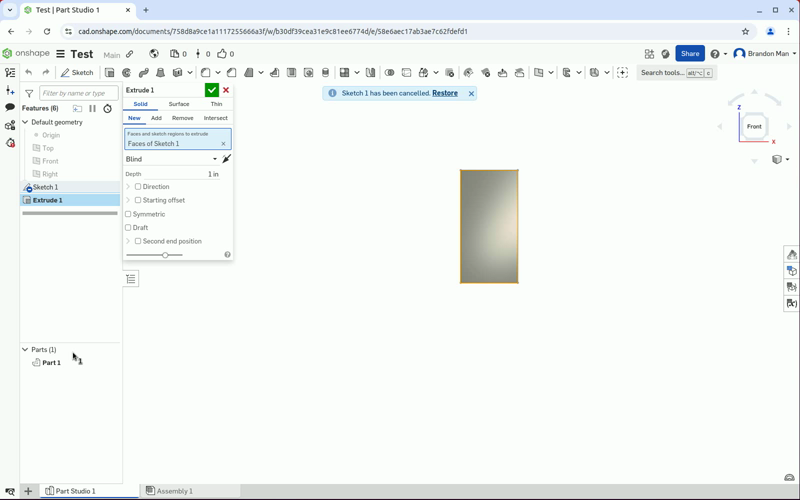
mouse_move(143, 106)
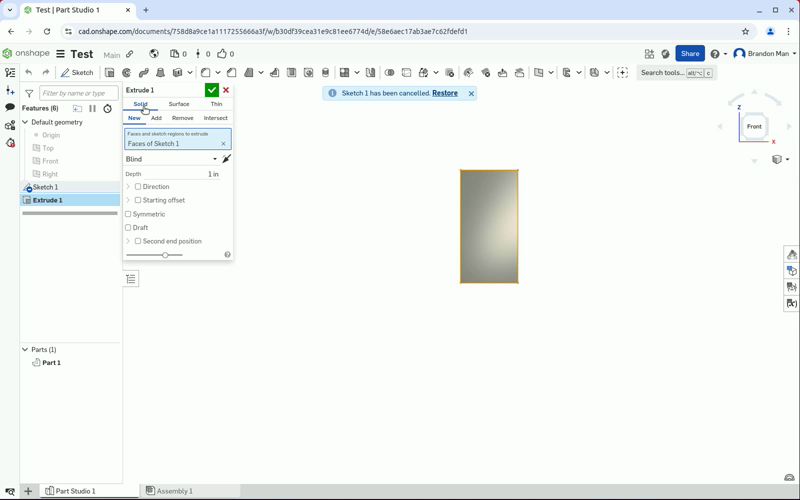
click(143, 106)
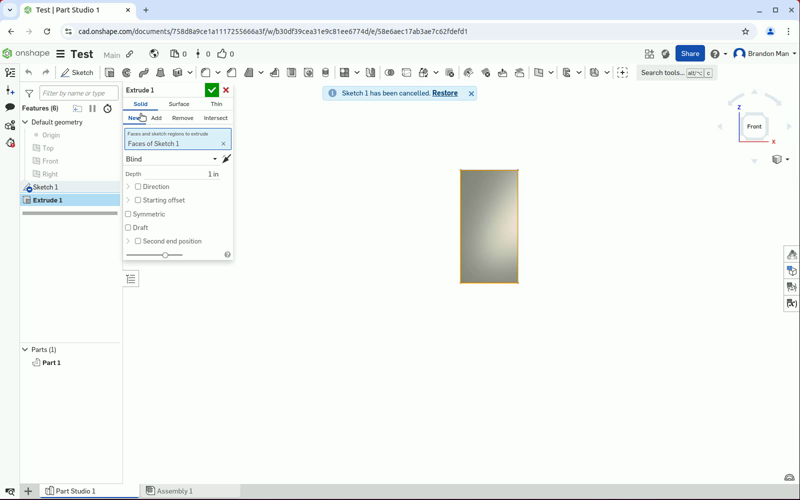
mouse_move(137, 120)
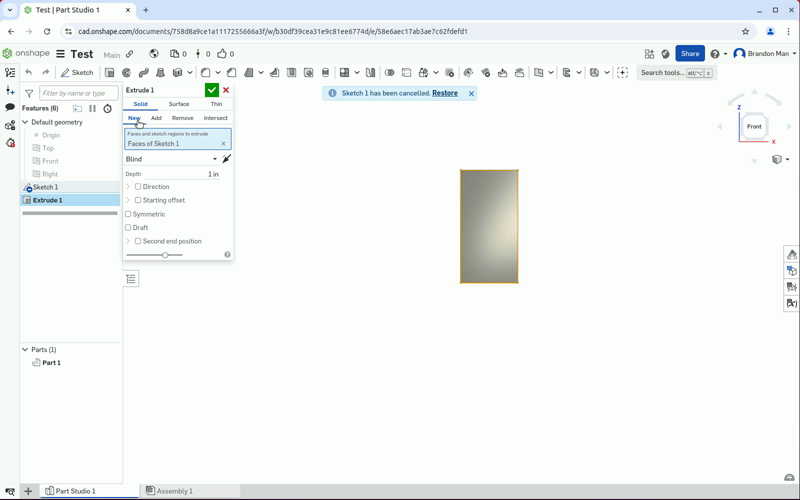
click(137, 120)
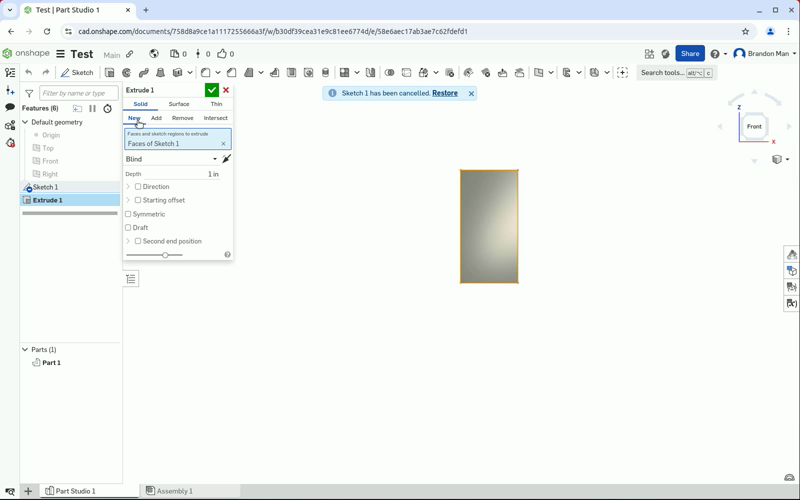
key(tab, 4)
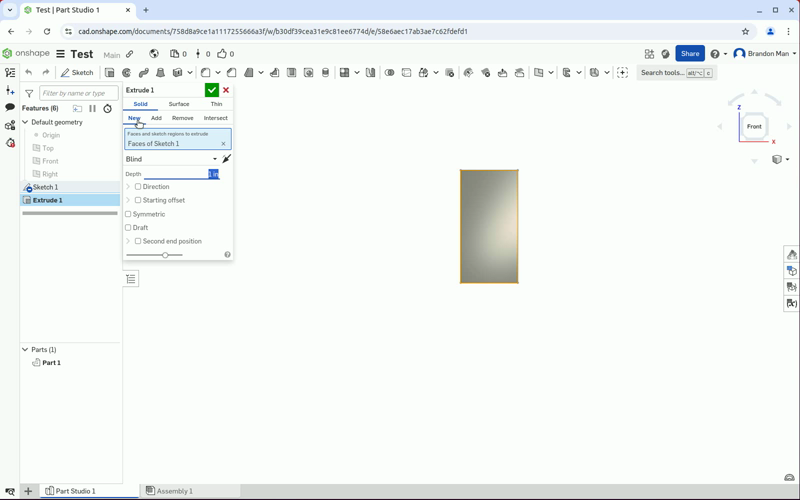
text(23.108)
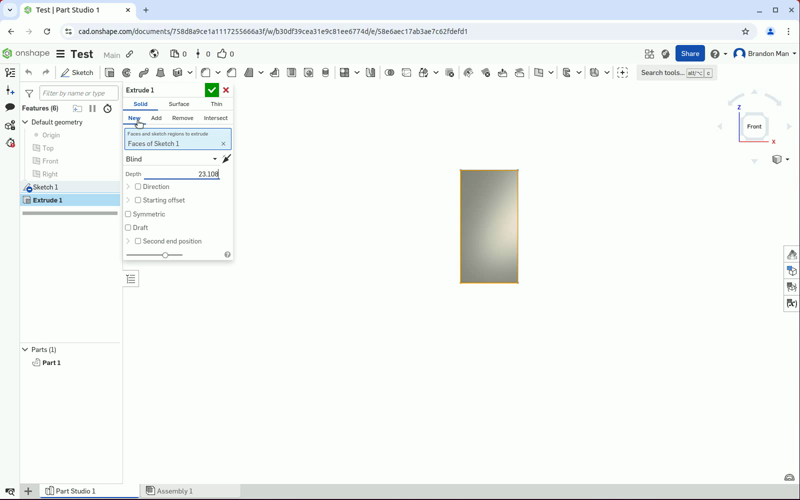
key(enter)
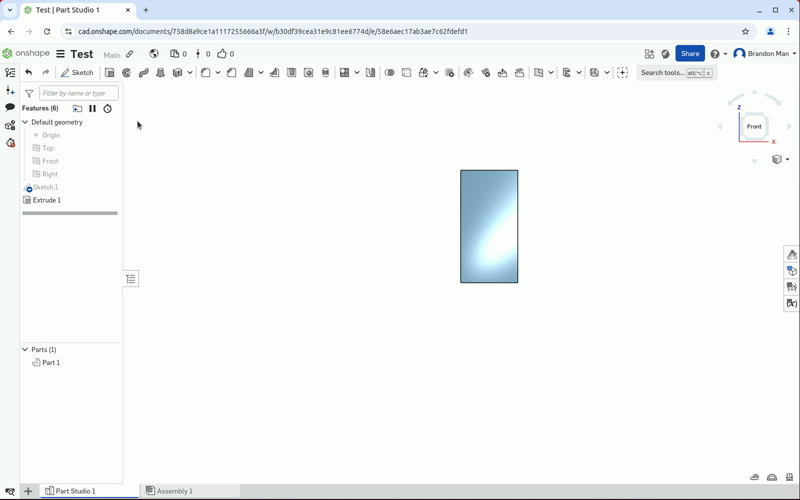
key(shift+h)
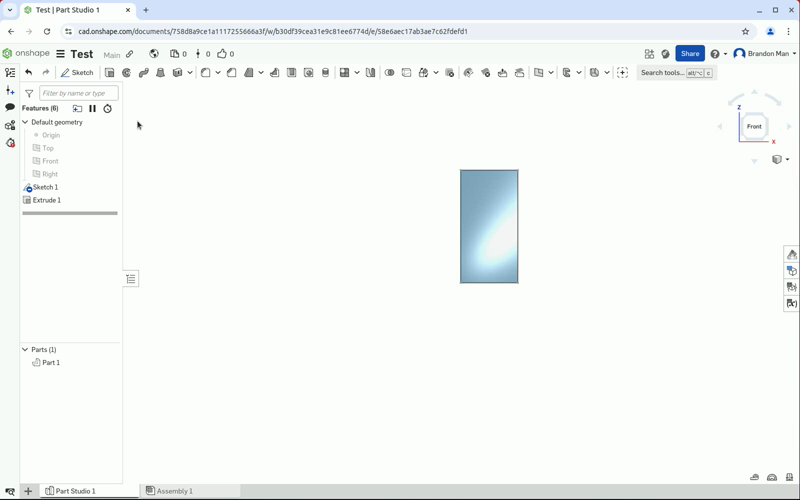
key(shift+h)
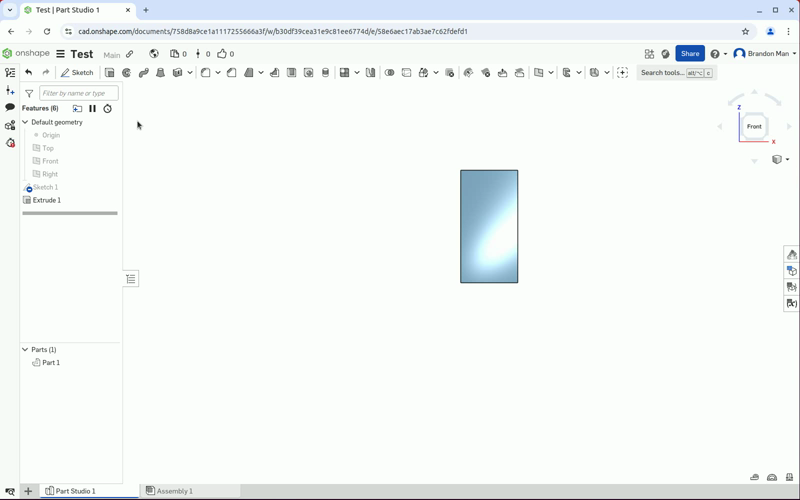
mouse_move(73, 189)
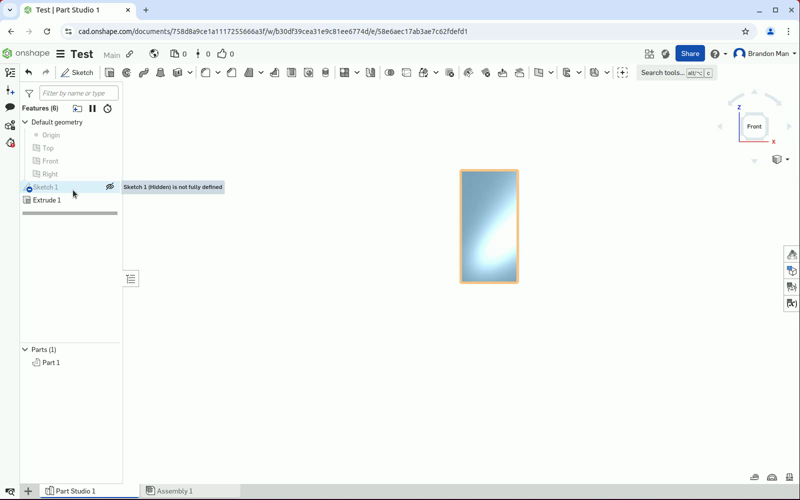
click(73, 189)
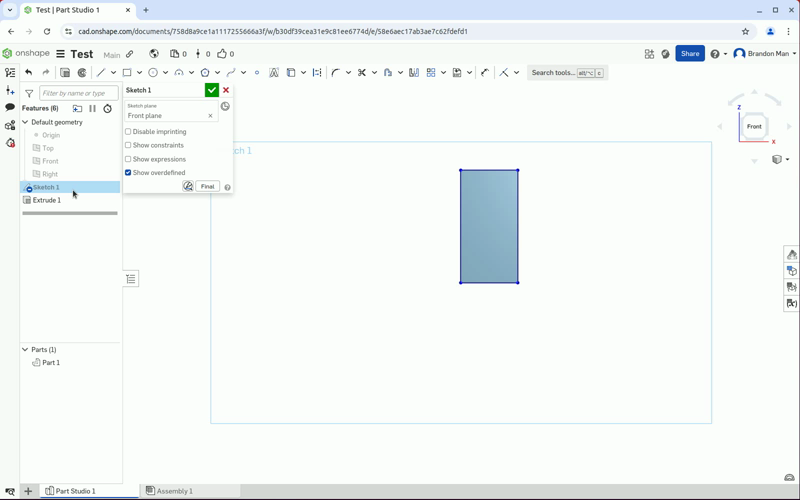
mouse_move(229, 92)
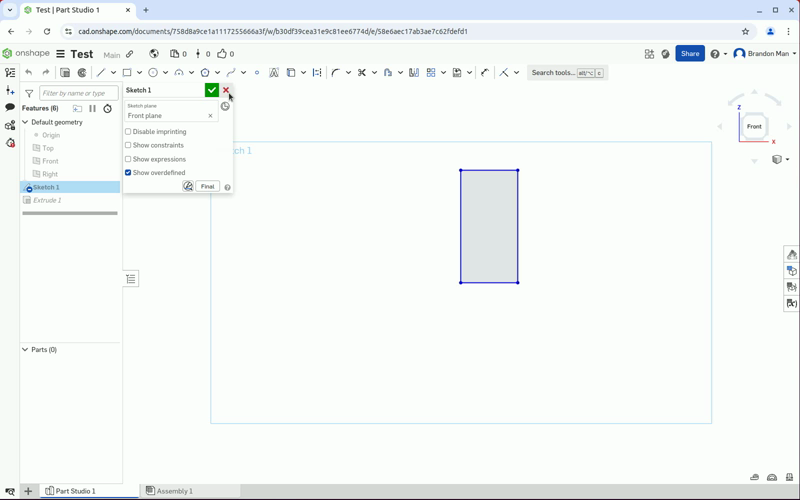
click(229, 92)
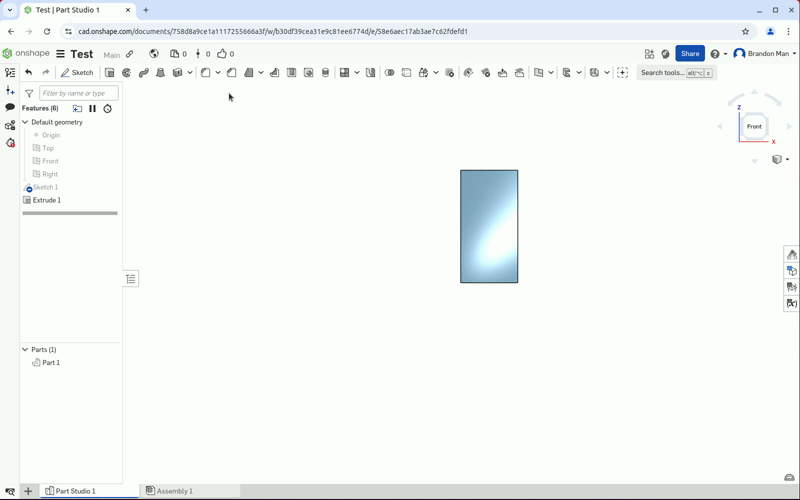
mouse_move(73, 352)
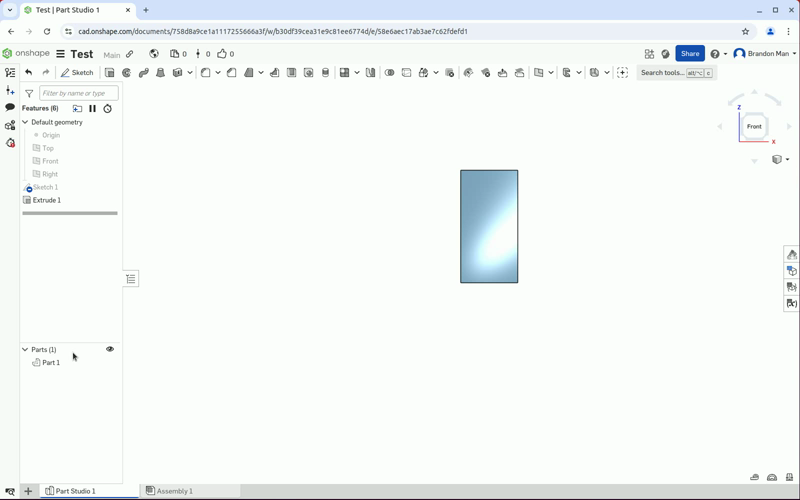
key(y)
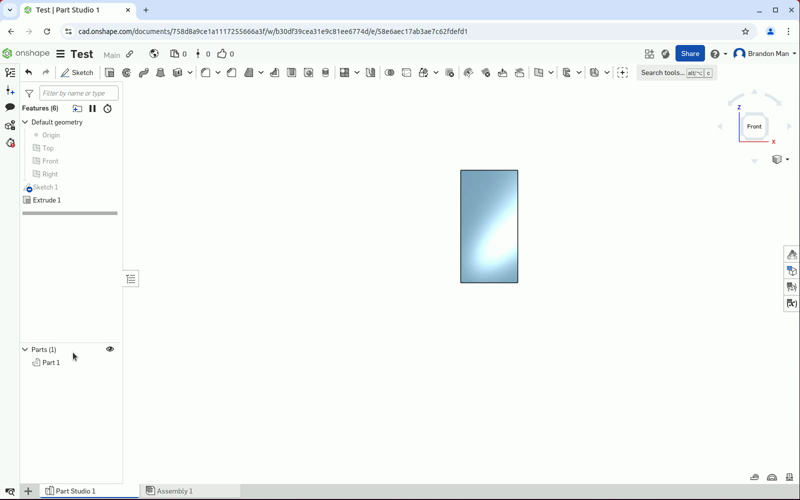
key(shift+p)
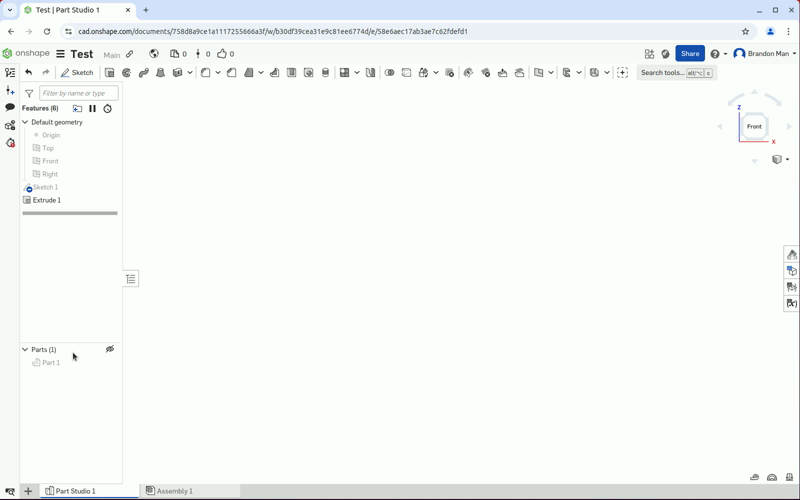
key(space)
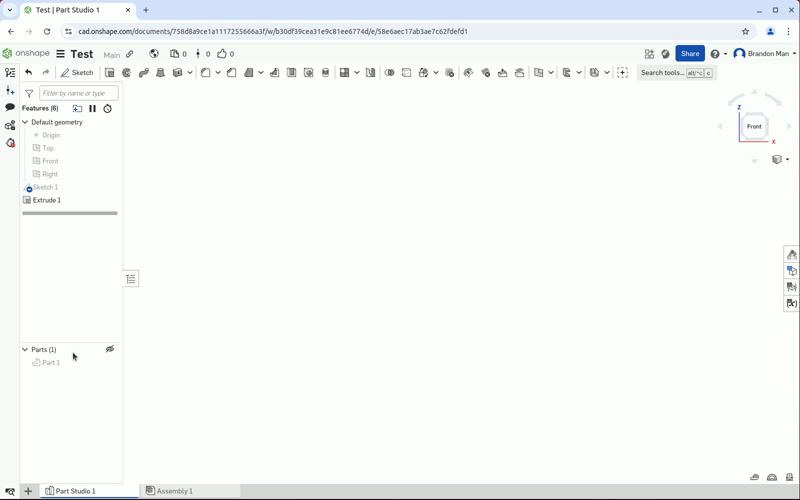
key_down(shift)
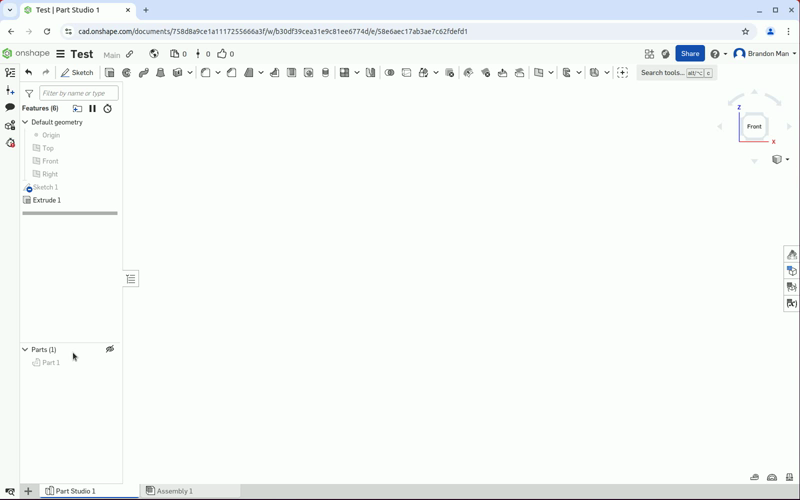
key(left)
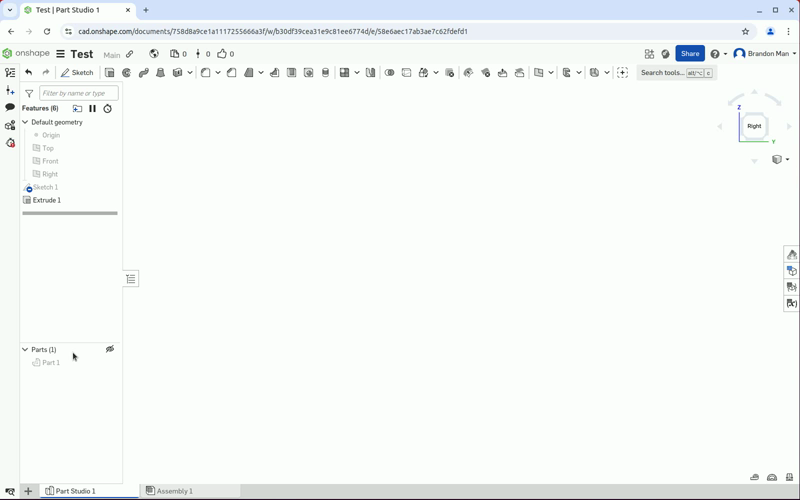
key_up(shift)
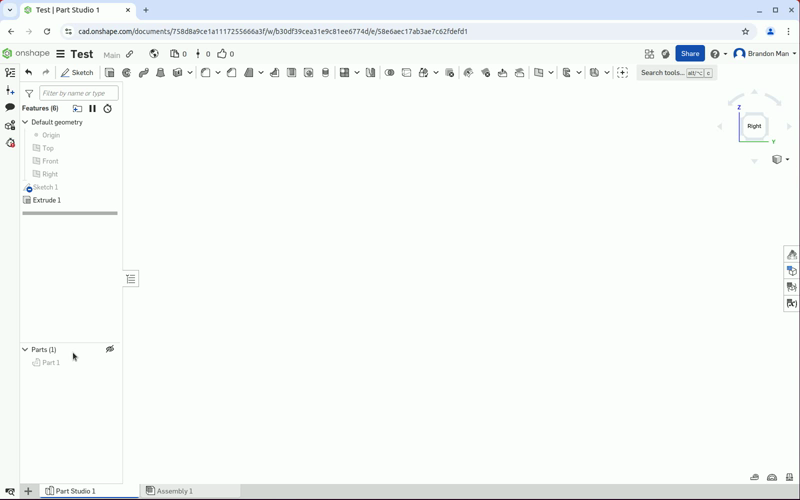
mouse_move(73, 352)
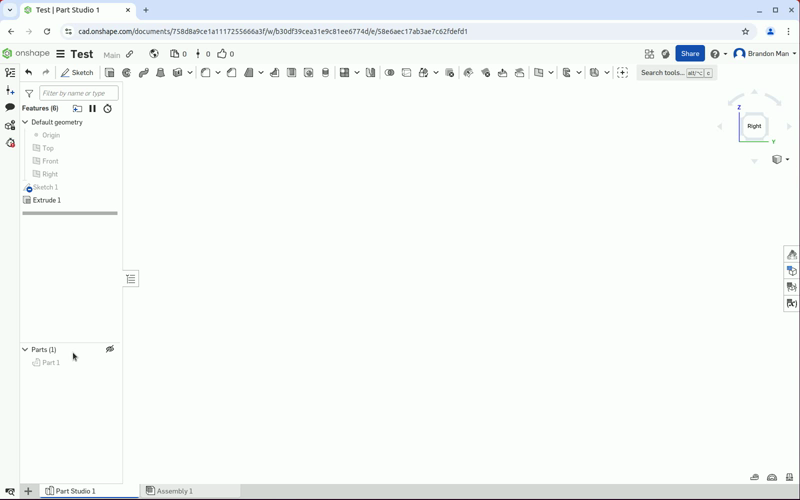
key(shift+y)
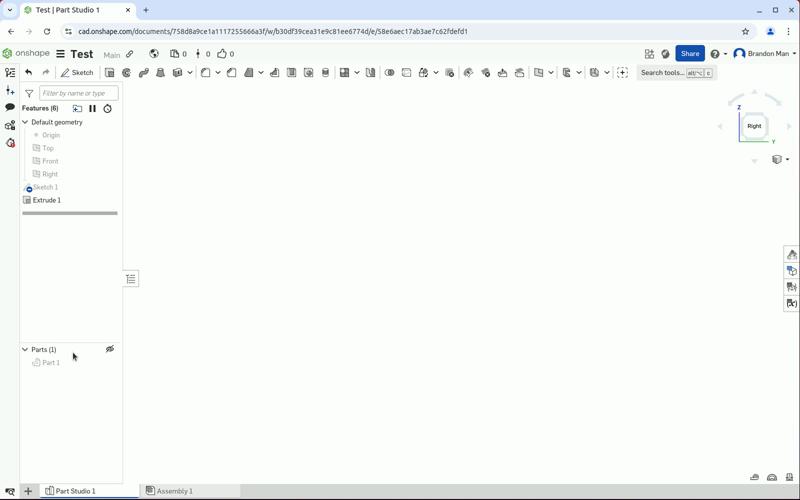
key(shift+s)
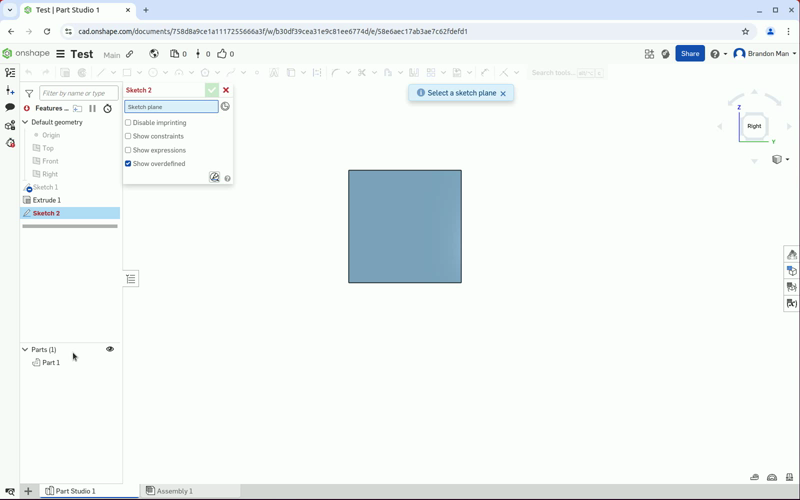
mouse_move(73, 176)
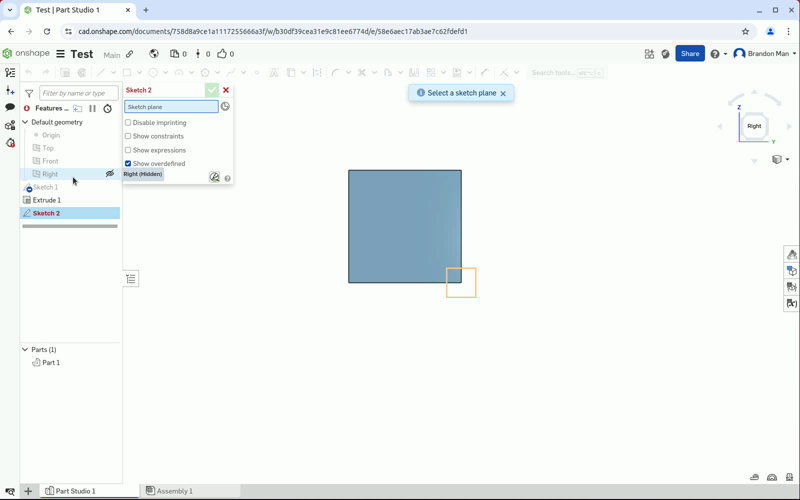
click(73, 176)
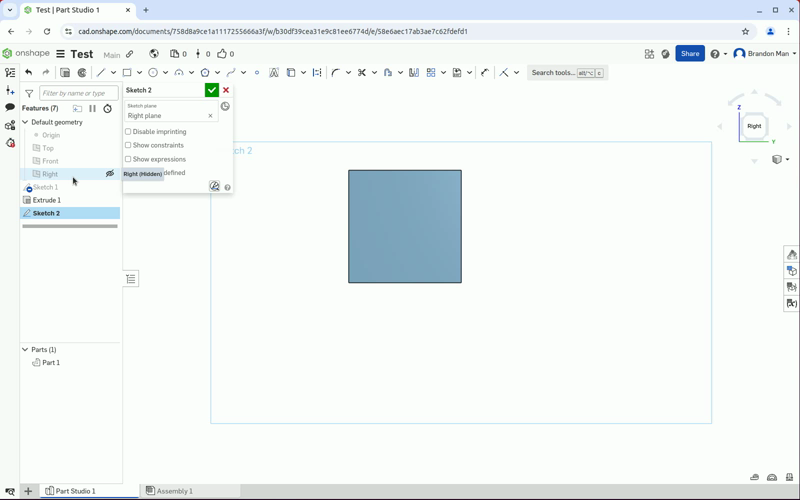
mouse_move(73, 352)
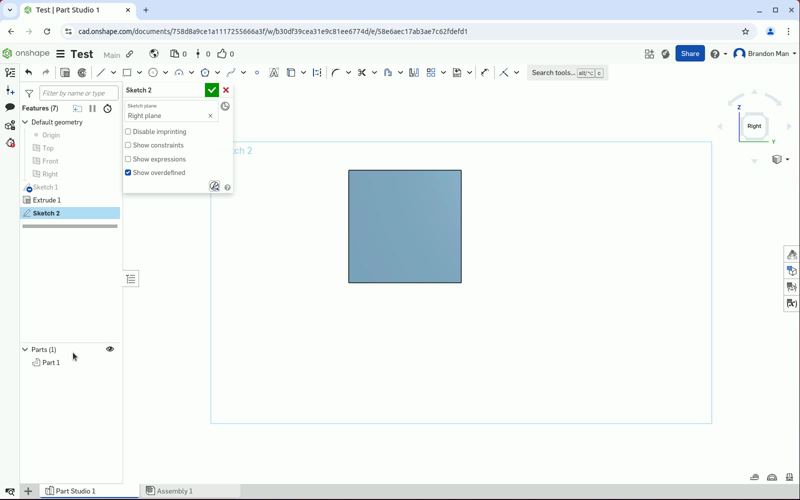
key(y)
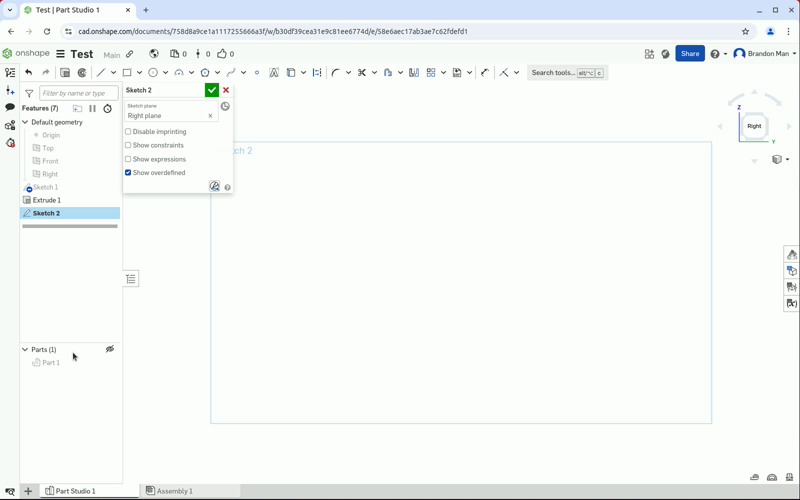
key(l)
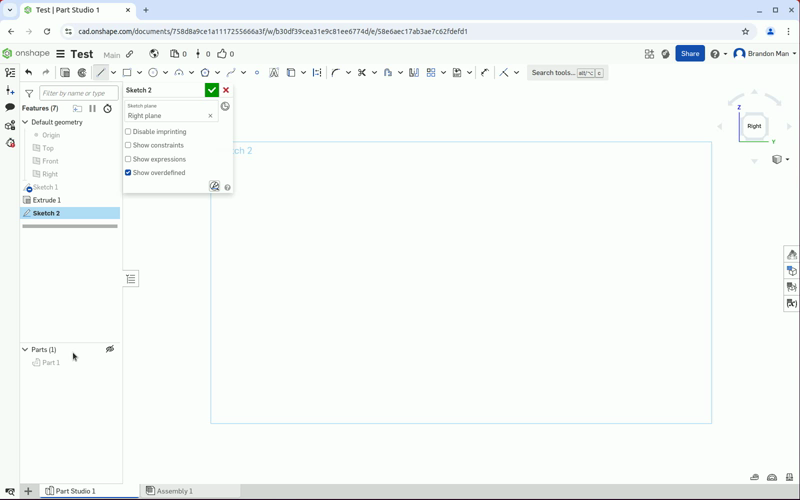
key_down(shift)
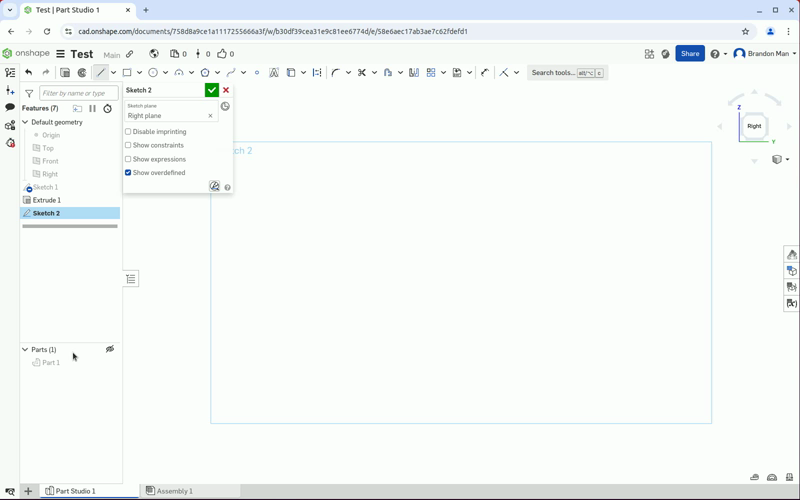
mouse_move(348, 282)
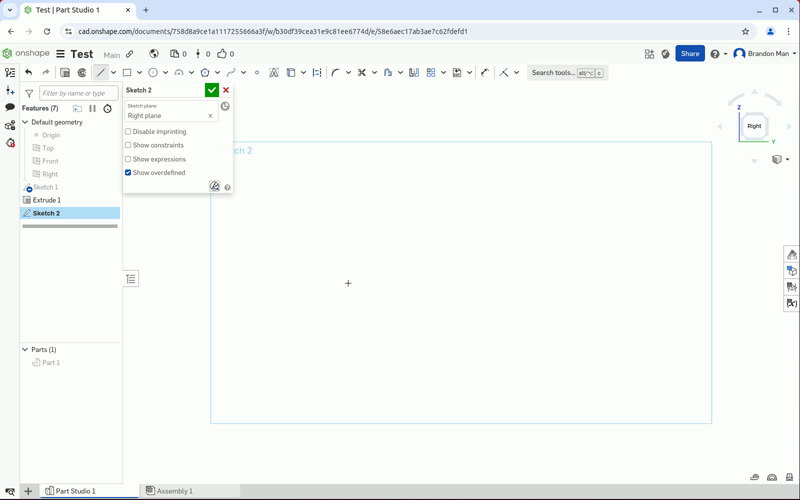
click(348, 282)
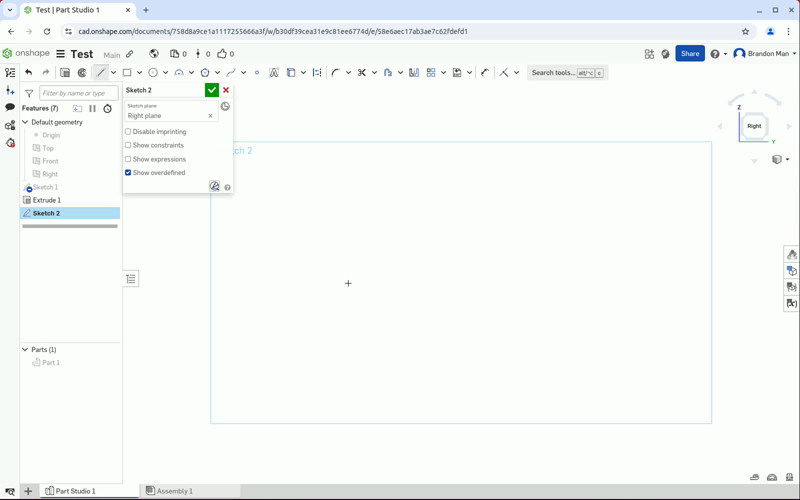
key_up(shift)
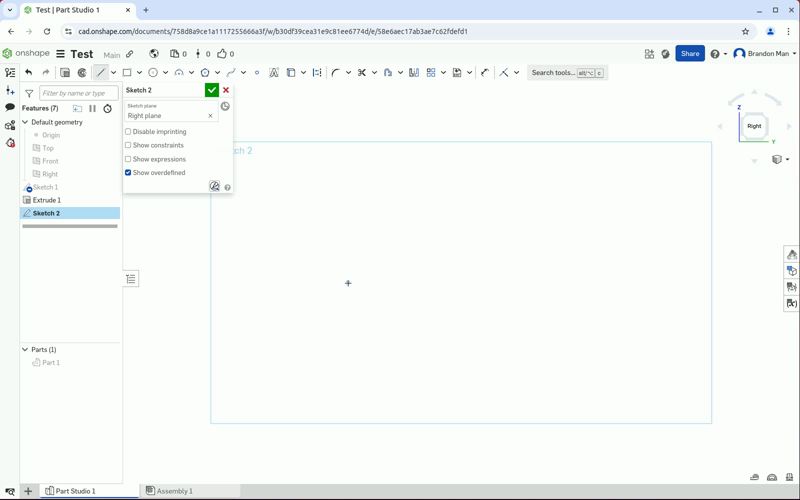
key_down(shift)
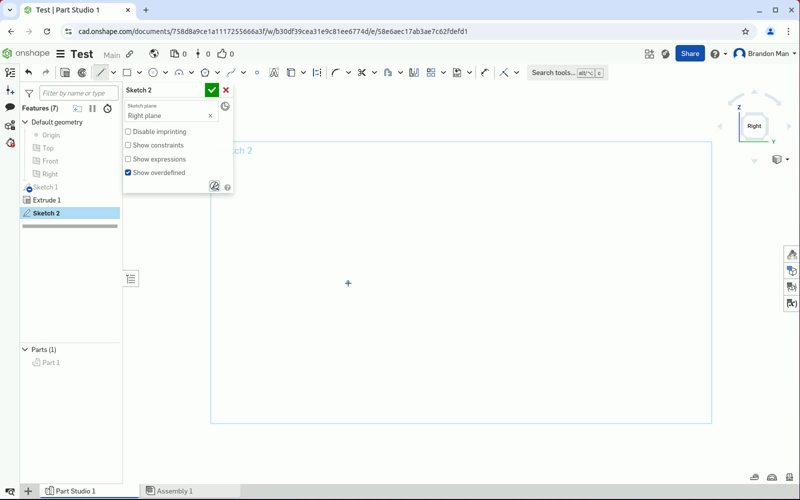
mouse_move(378, 282)
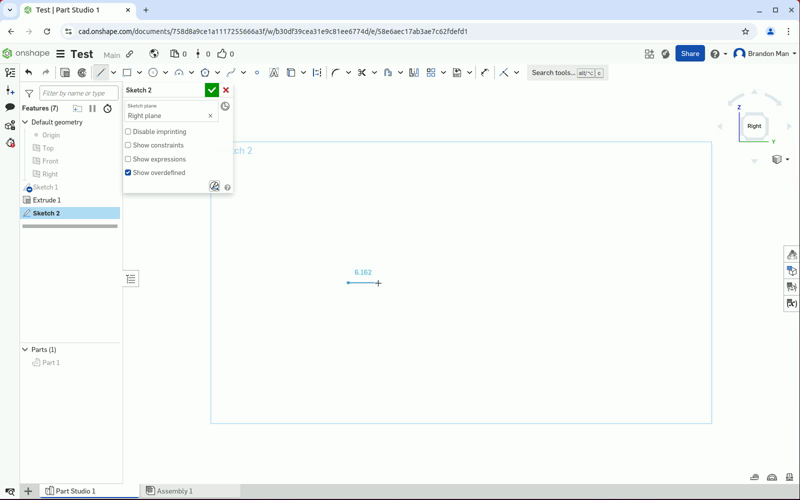
mouse_move(404, 282)
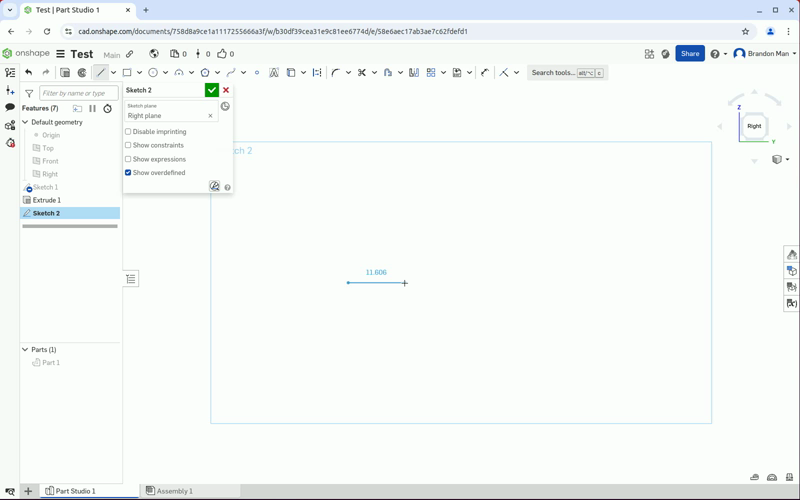
click(404, 282)
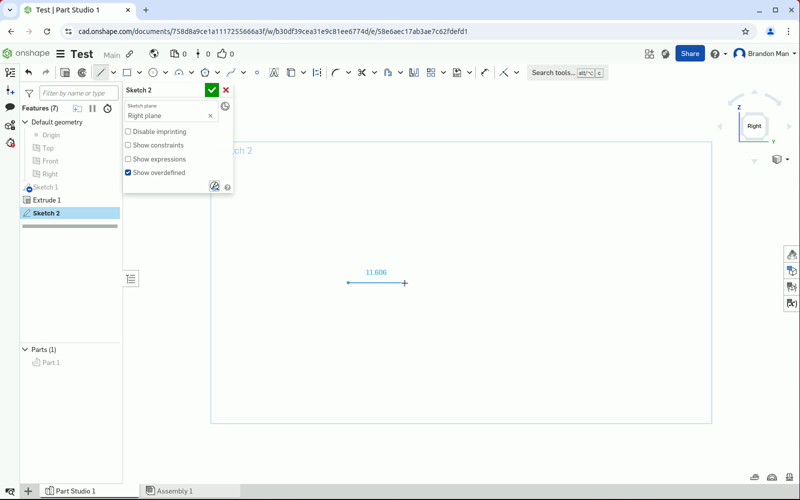
key_up(shift)
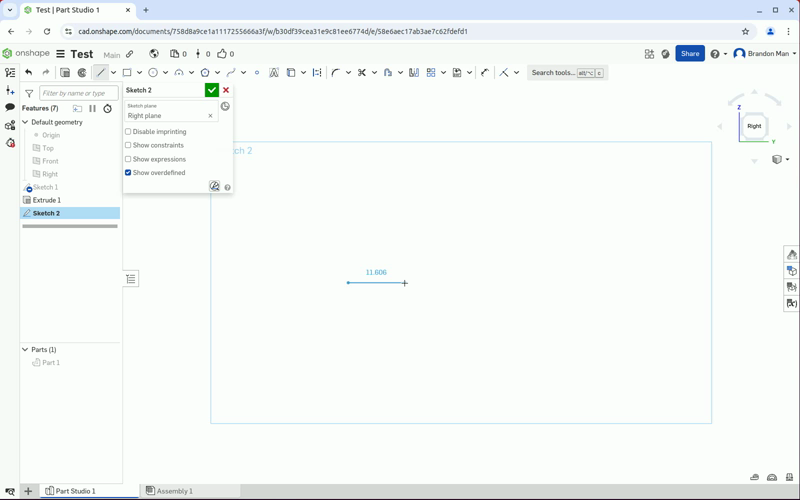
key_down(shift)
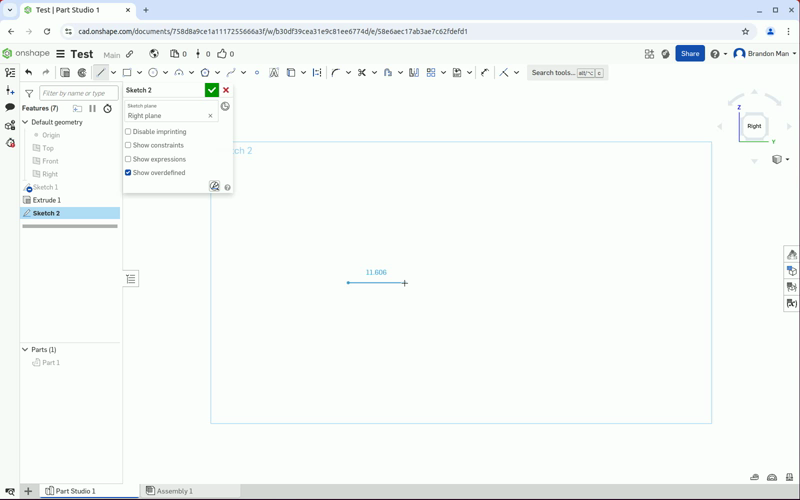
mouse_move(434, 282)
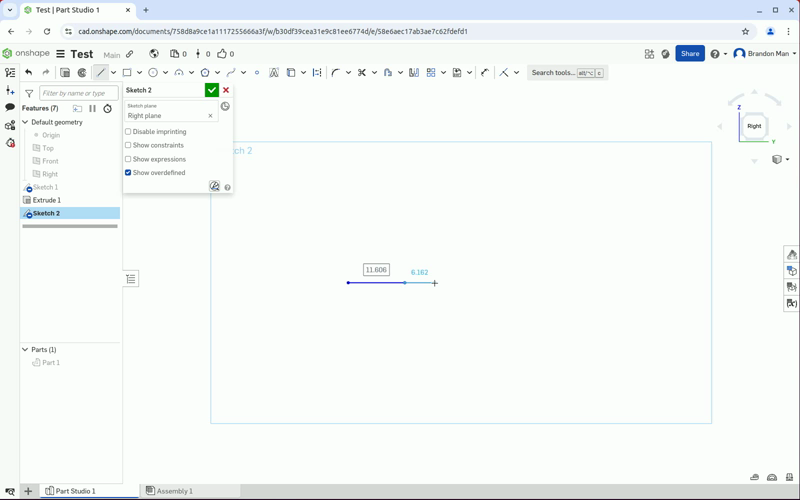
mouse_move(404, 226)
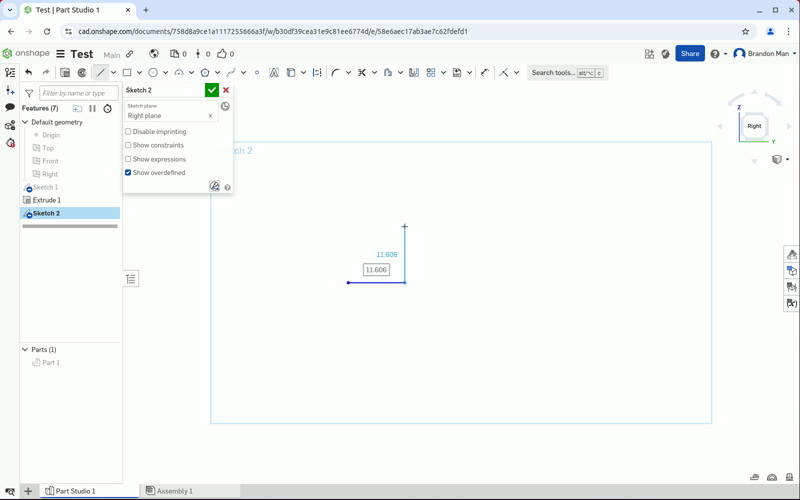
click(404, 226)
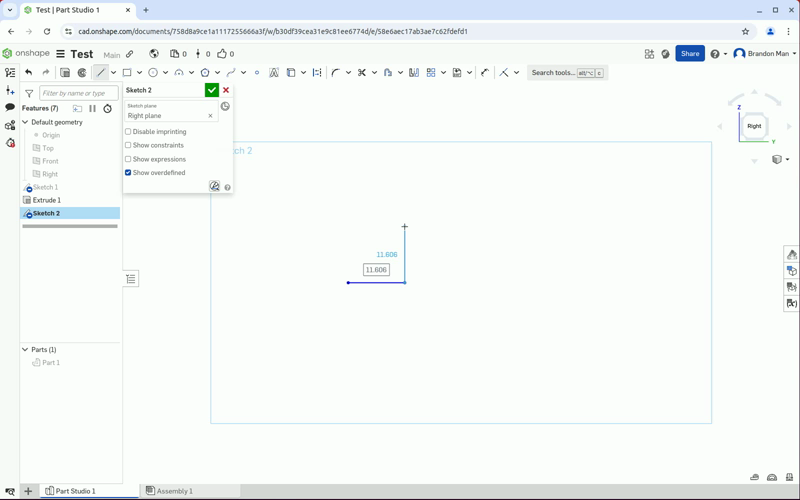
key_up(shift)
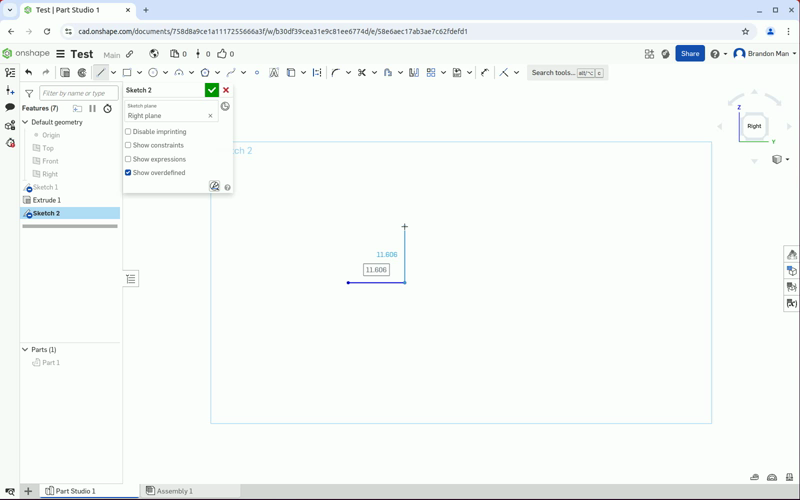
key_down(shift)
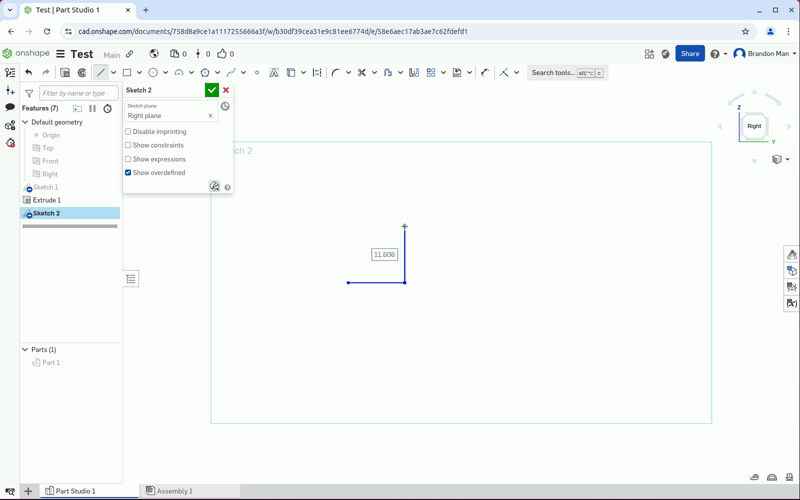
mouse_move(434, 226)
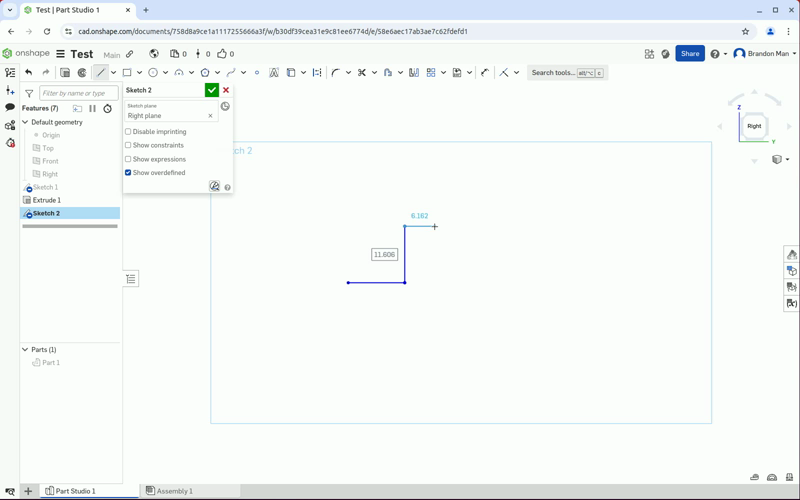
mouse_move(348, 226)
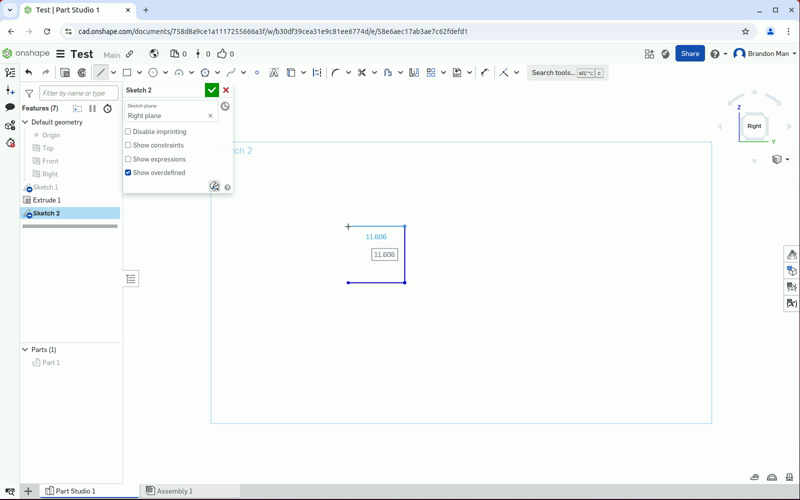
click(348, 226)
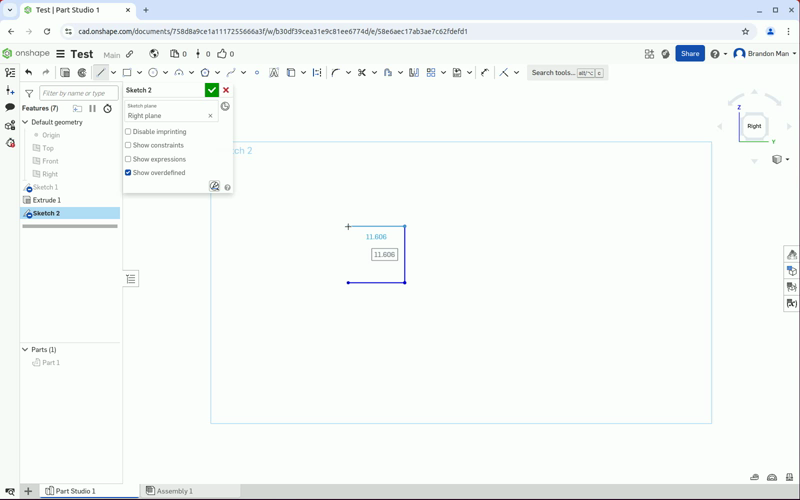
key_up(shift)
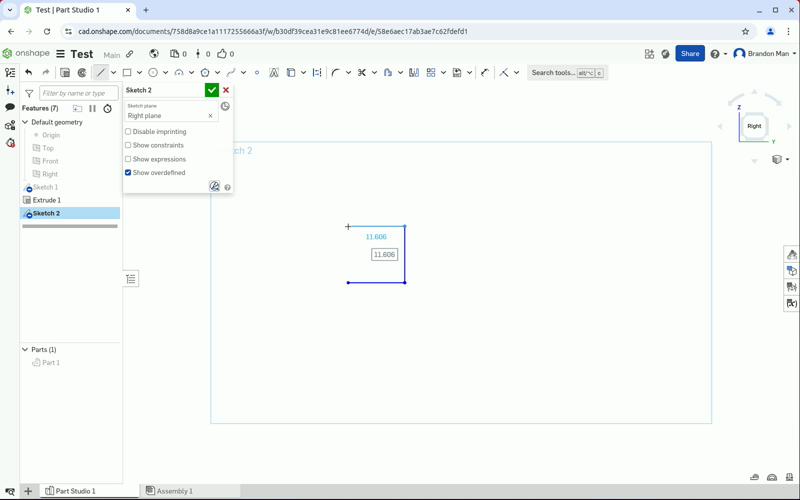
mouse_move(378, 226)
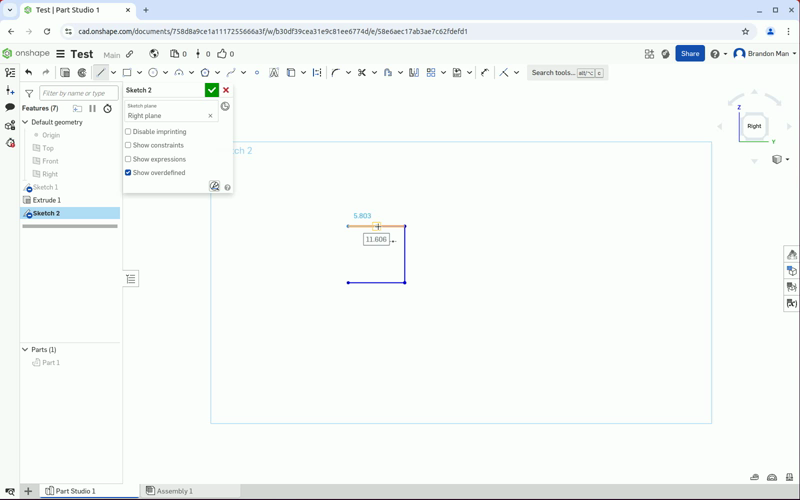
key_down(shift)
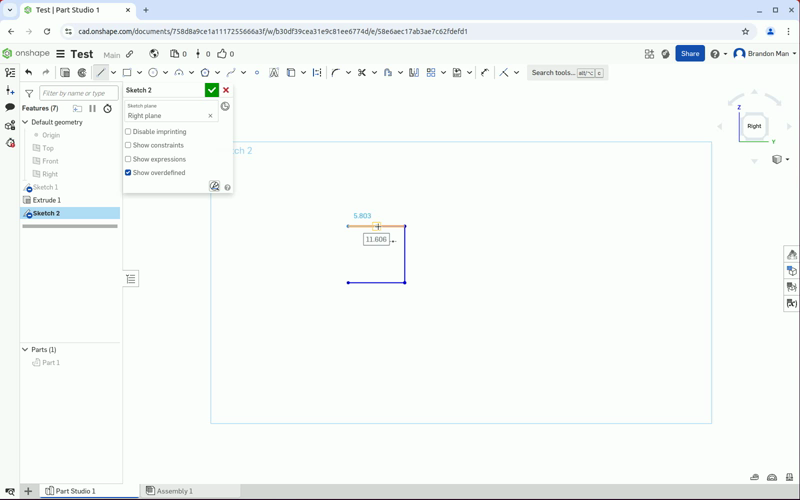
mouse_move(348, 282)
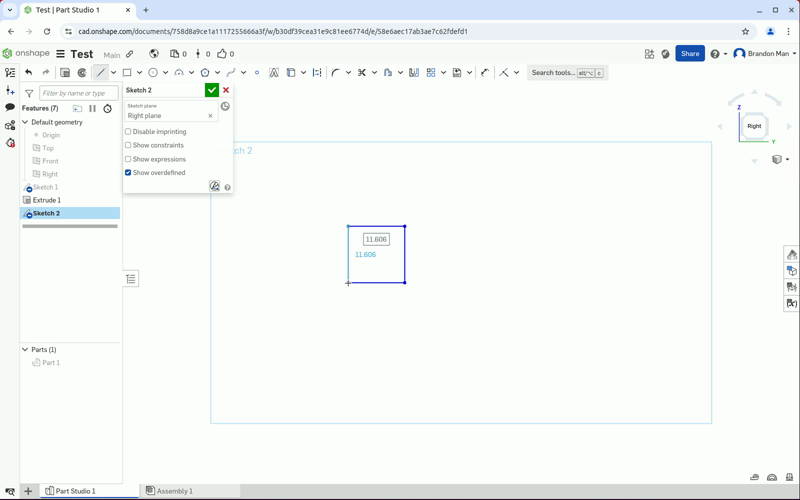
key_up(shift)
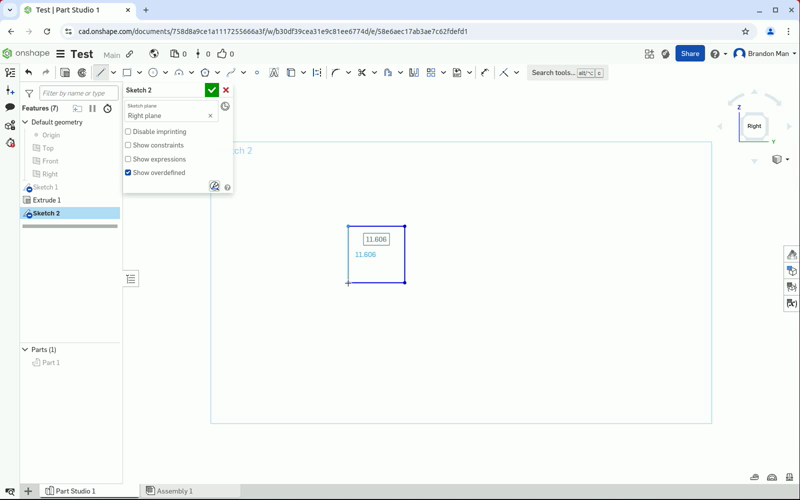
click(348, 282)
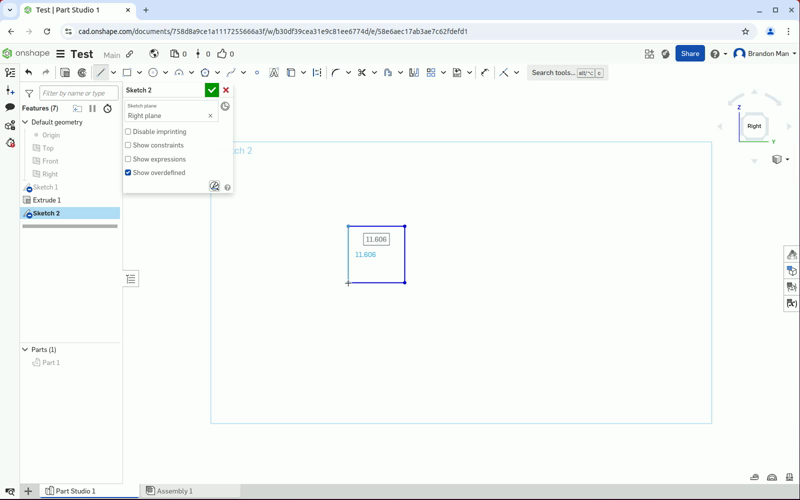
key(esc)
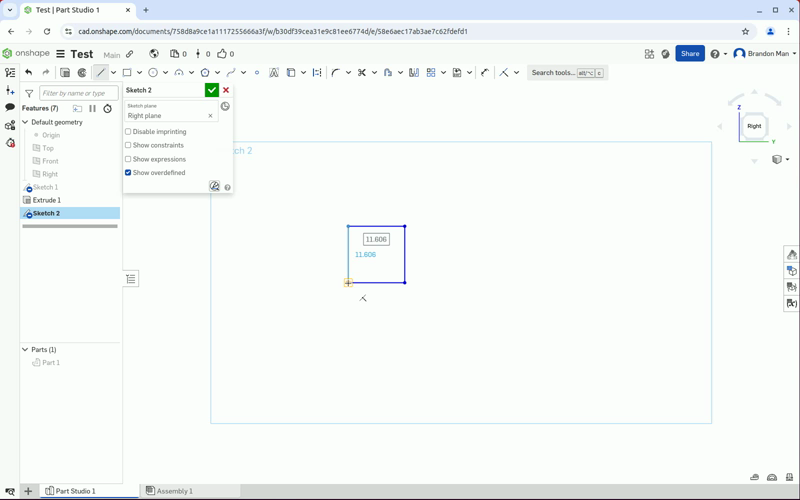
mouse_move(375, 279)
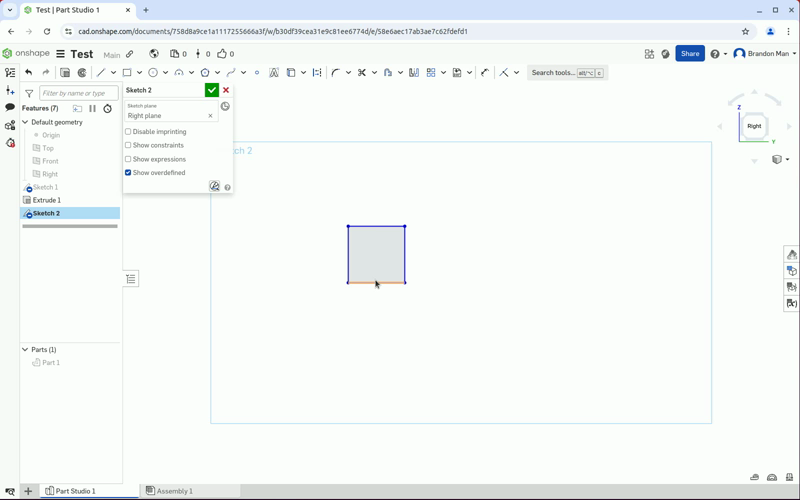
click(375, 279)
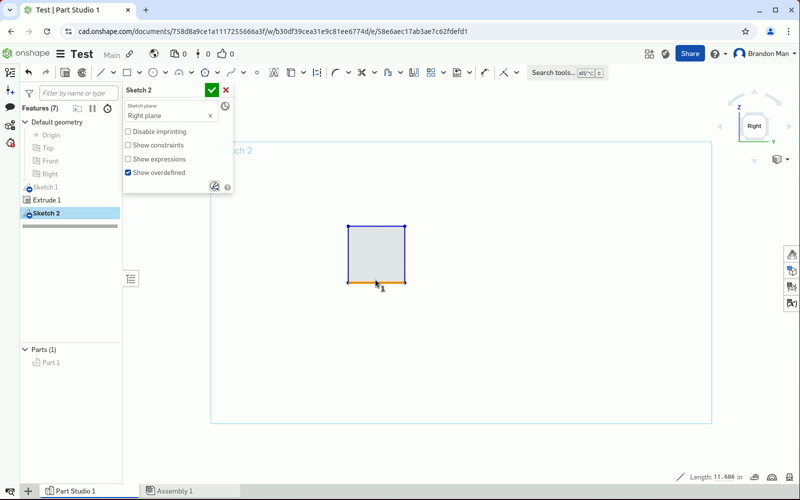
mouse_move(73, 352)
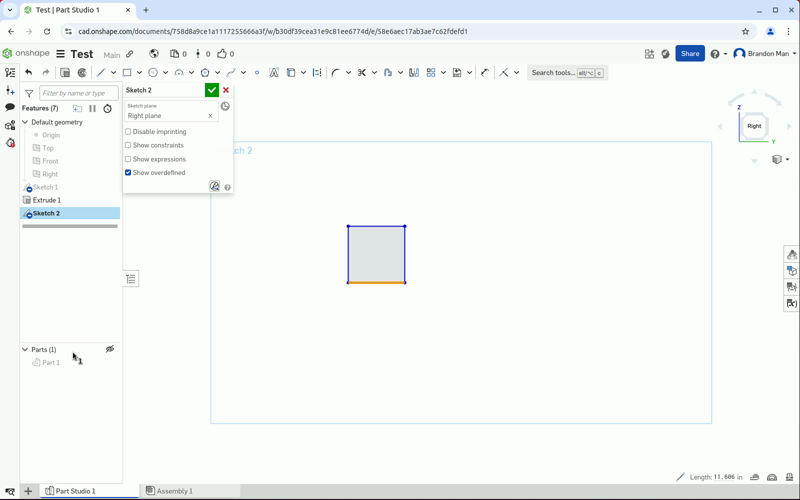
key(shift+y)
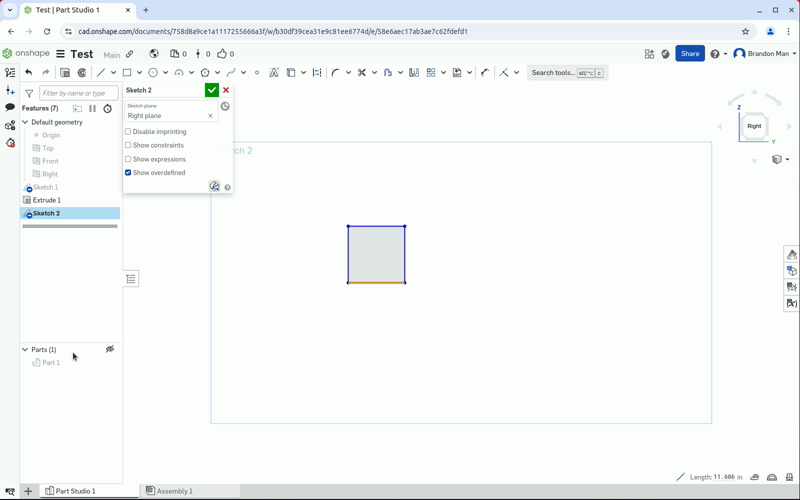
key(shift+e)
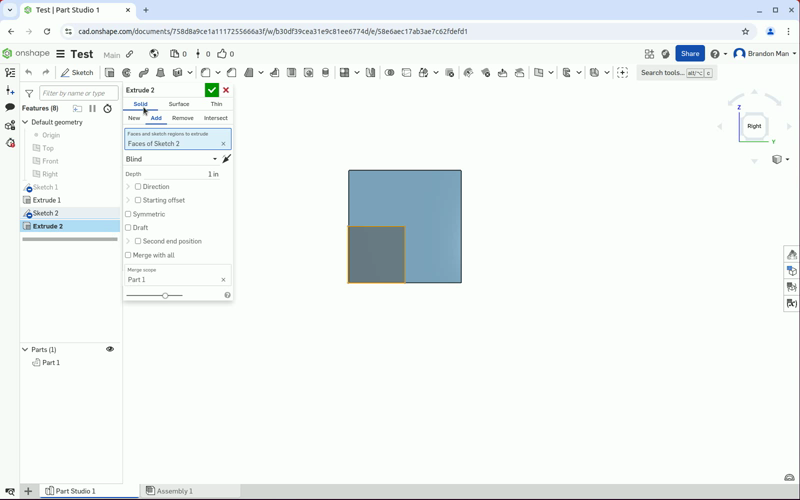
mouse_move(143, 106)
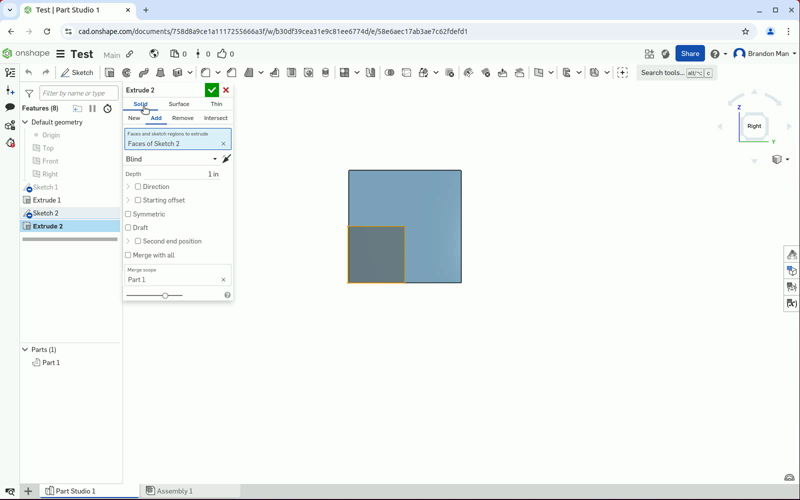
click(143, 106)
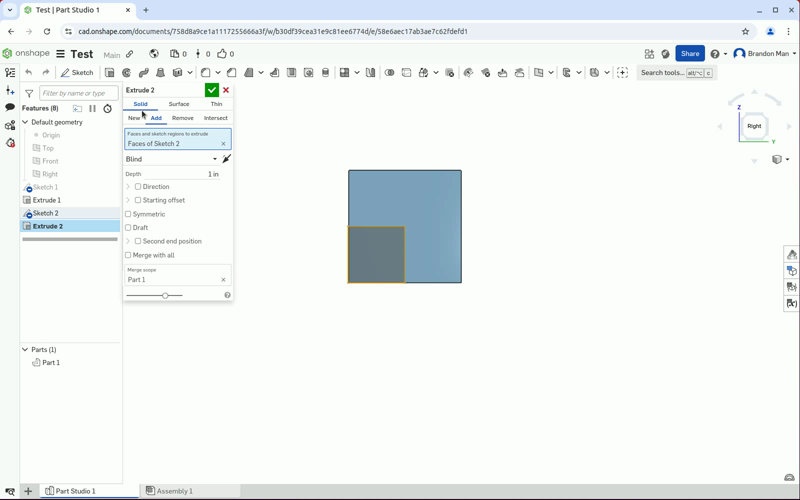
mouse_move(137, 120)
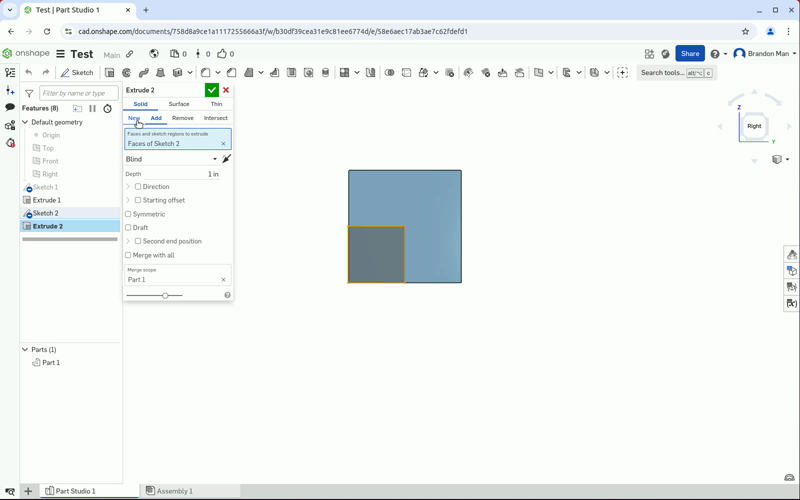
click(137, 120)
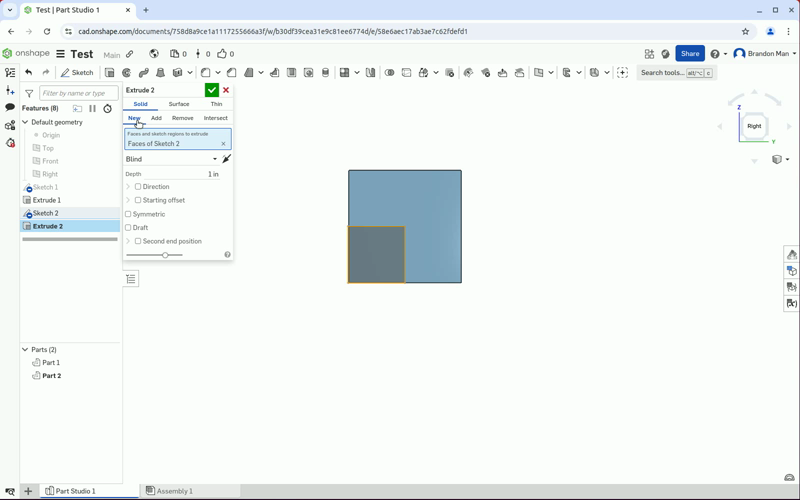
key(tab, 4)
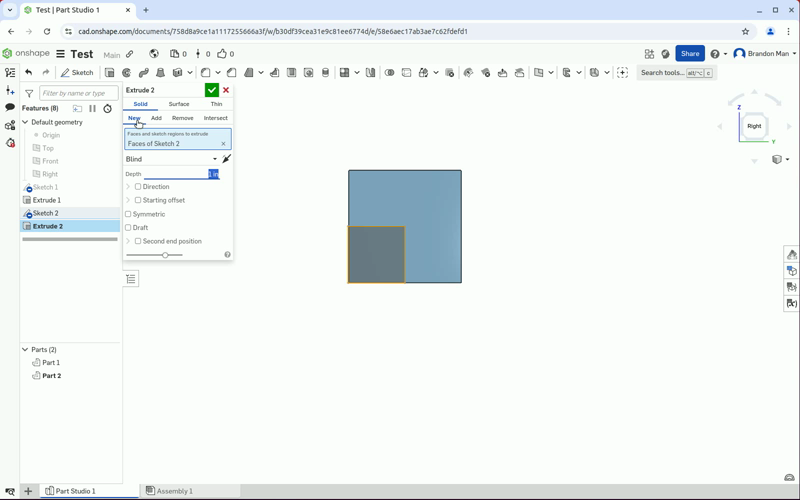
text(11.554)
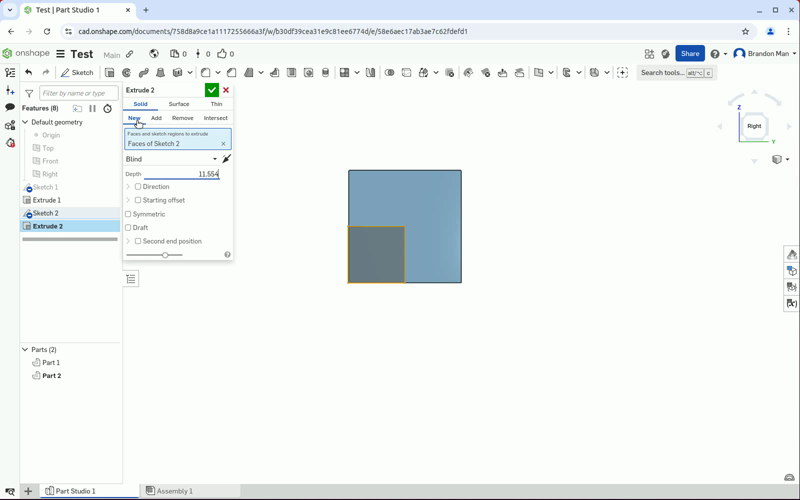
key(enter)
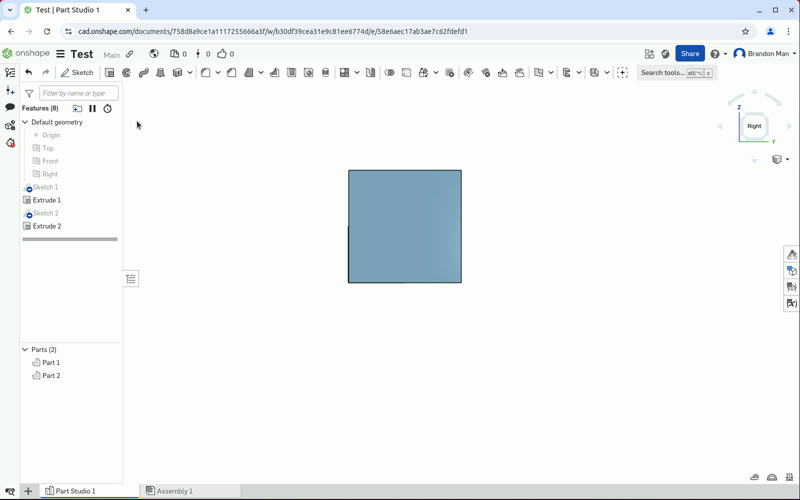
key(shift+h)
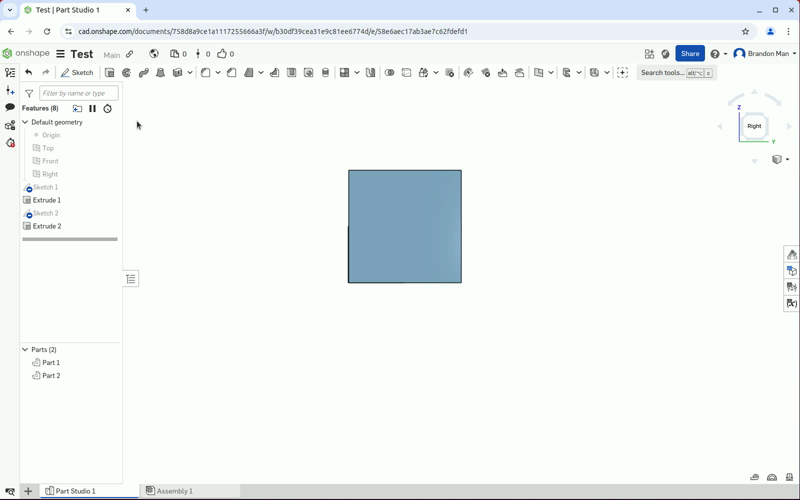
key(shift+h)
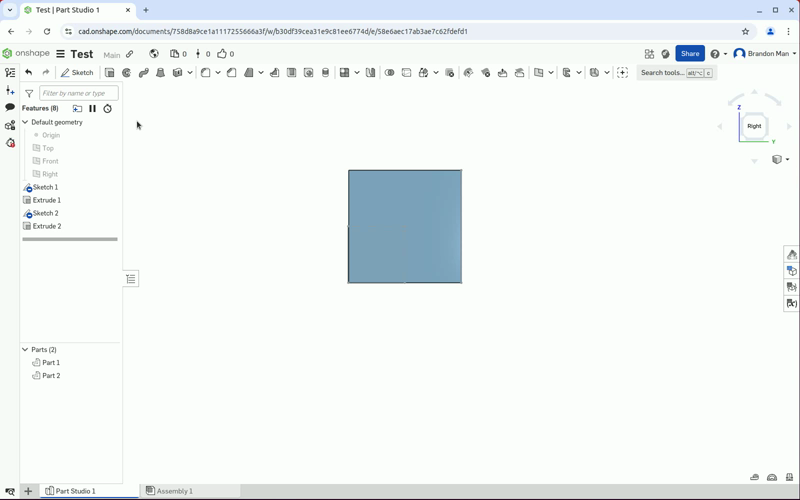
key(shift+7)
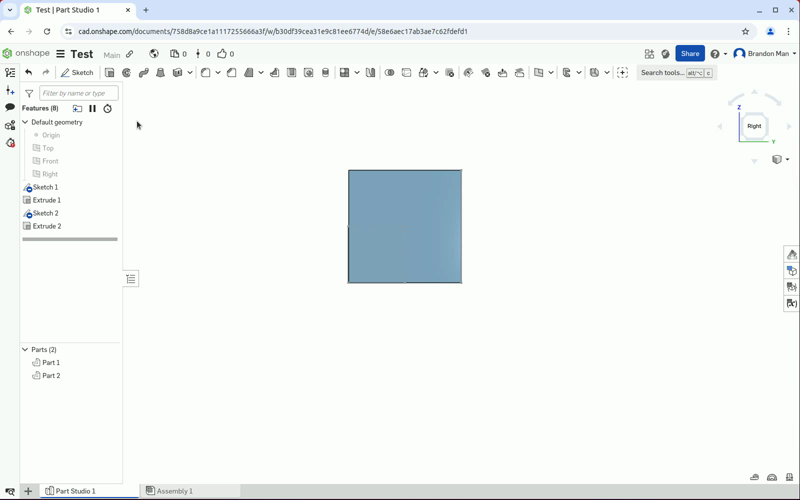
key(right, 2)
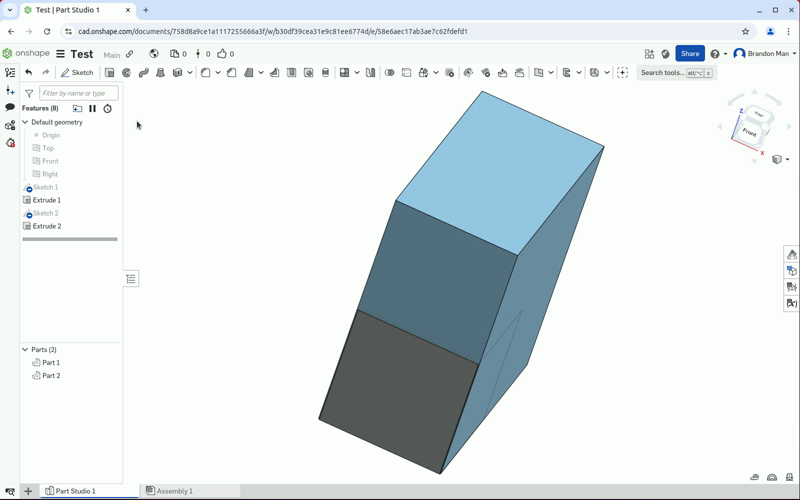
key(down, 2)
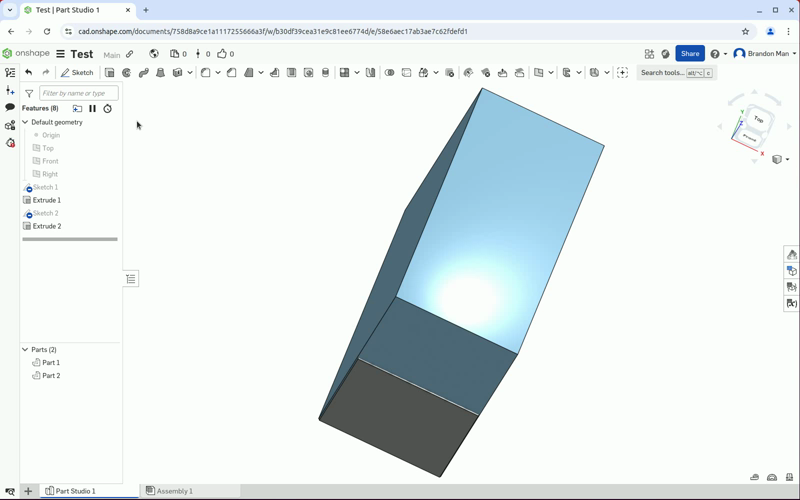
key(up, 2)
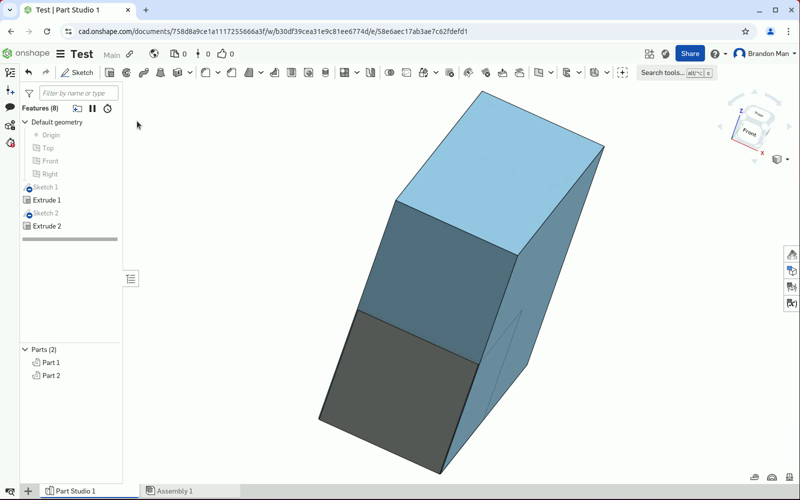
key(left, 2)
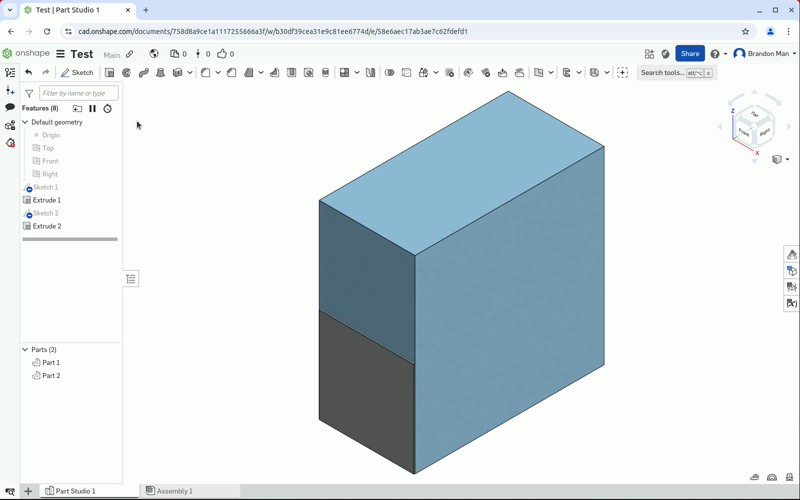
mouse_move(73, 189)
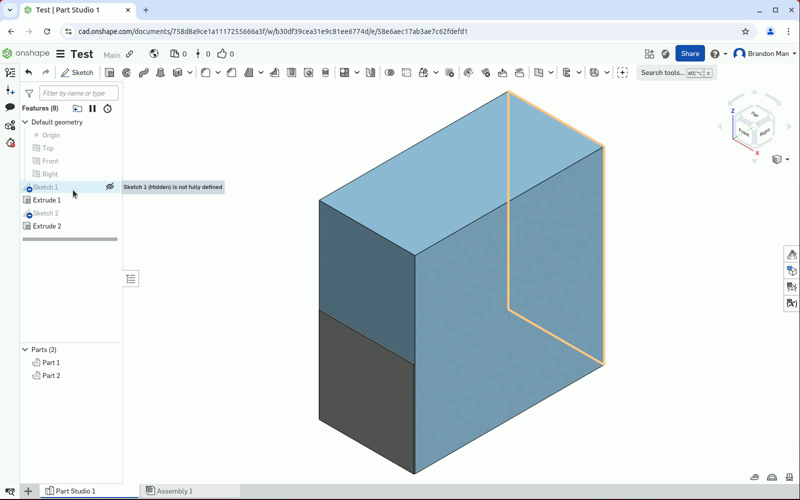
click(73, 189)